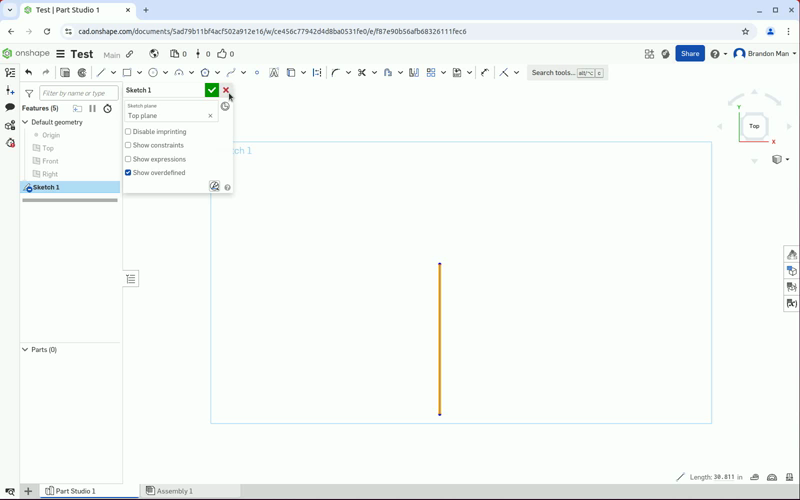
key(shift+h)
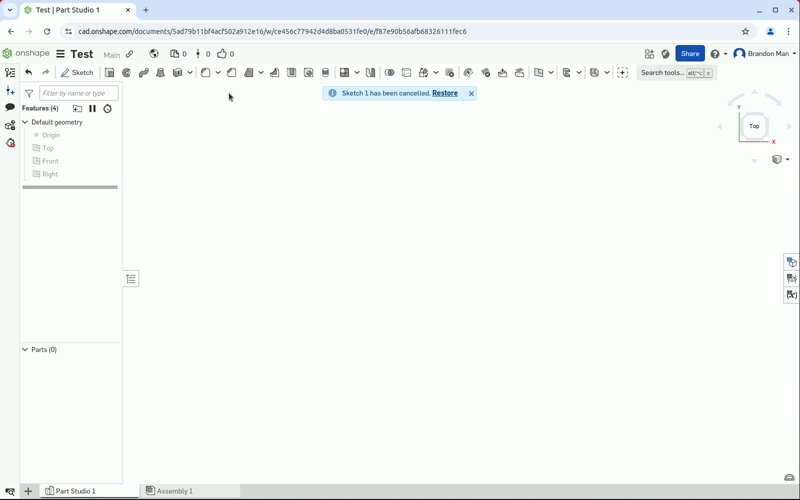
mouse_move(73, 352)
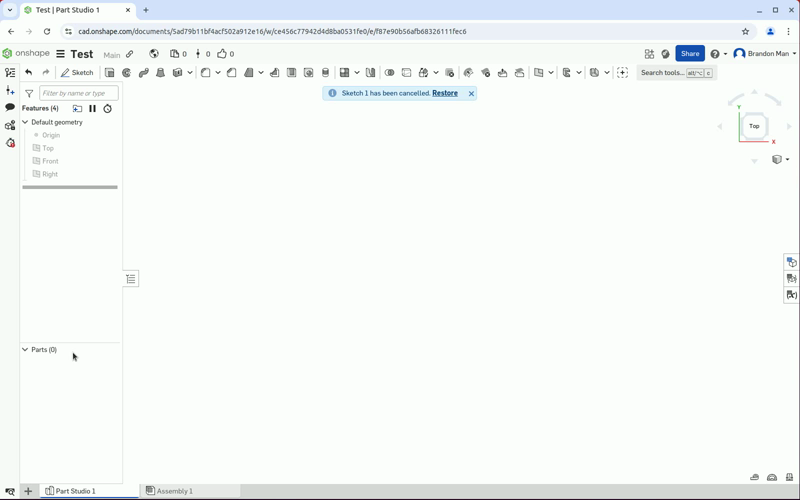
key(y)
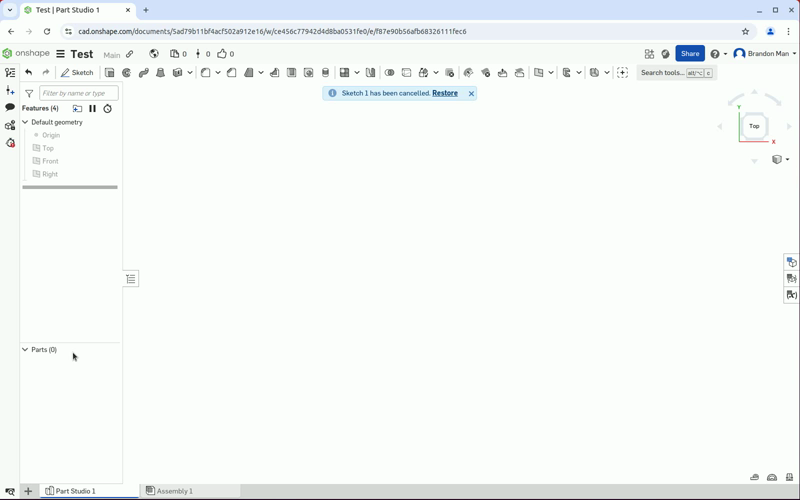
key(shift+p)
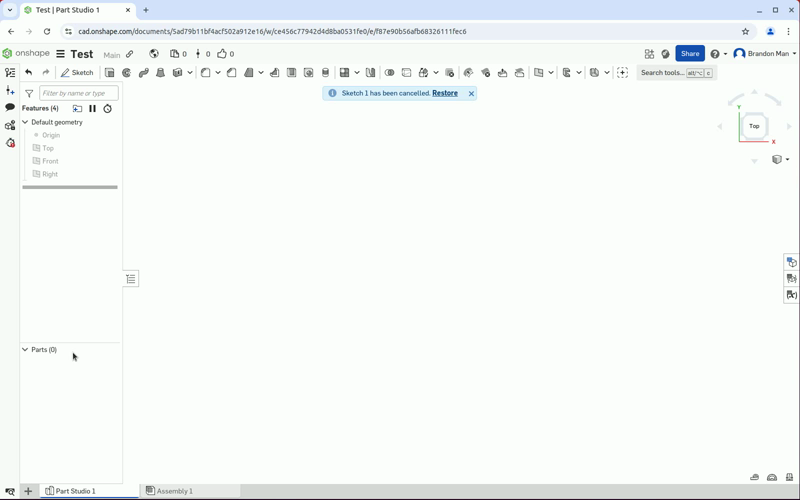
key(space)
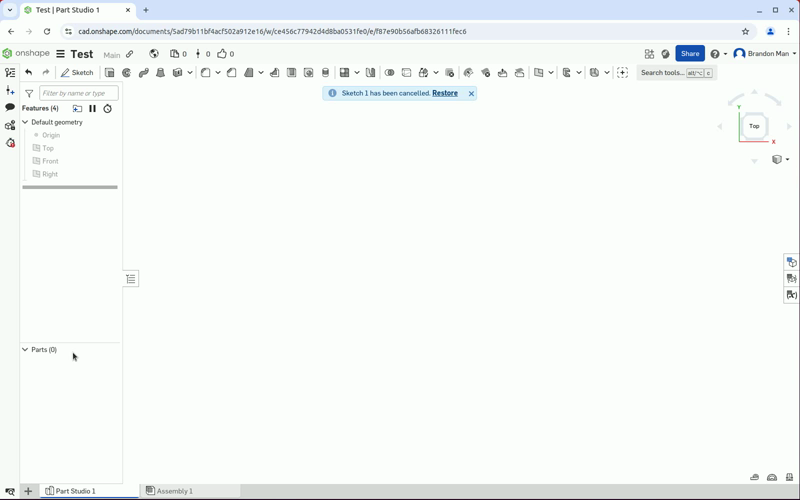
key_down(shift)
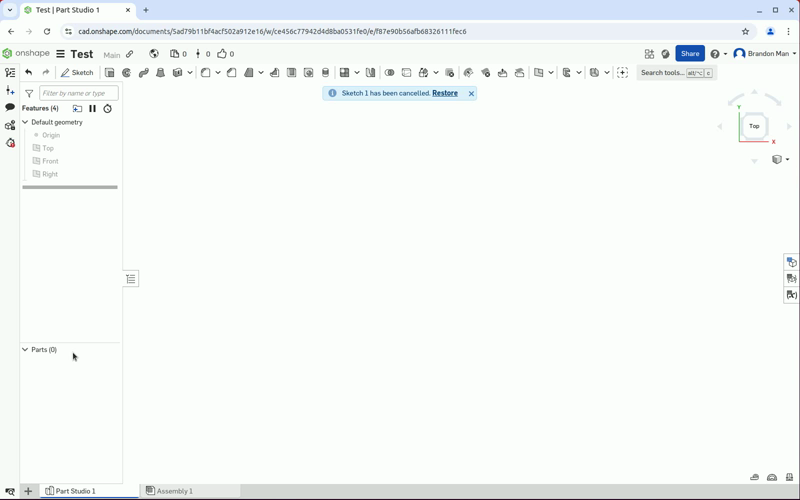
key(up)
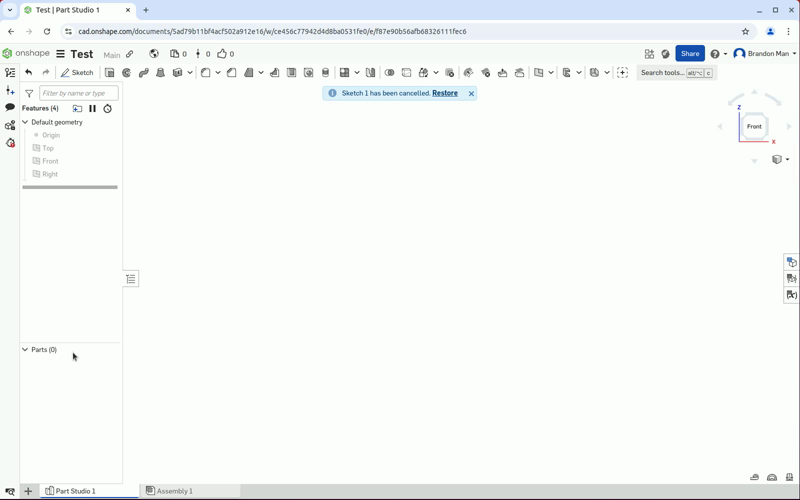
key_up(shift)
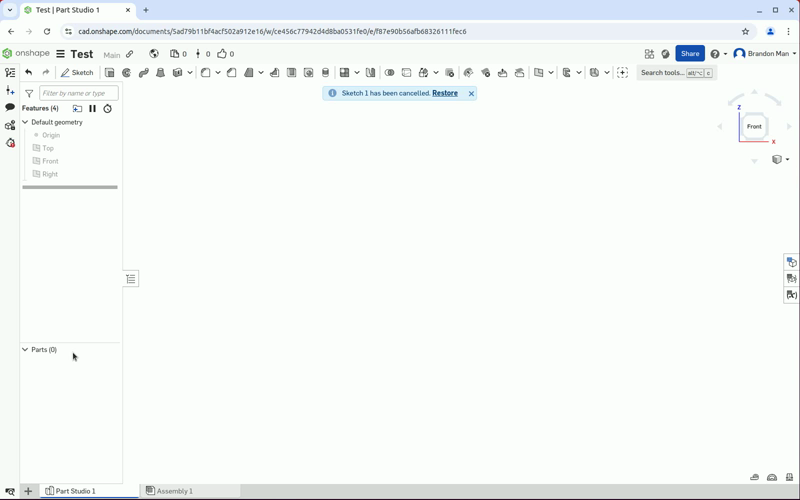
mouse_move(73, 352)
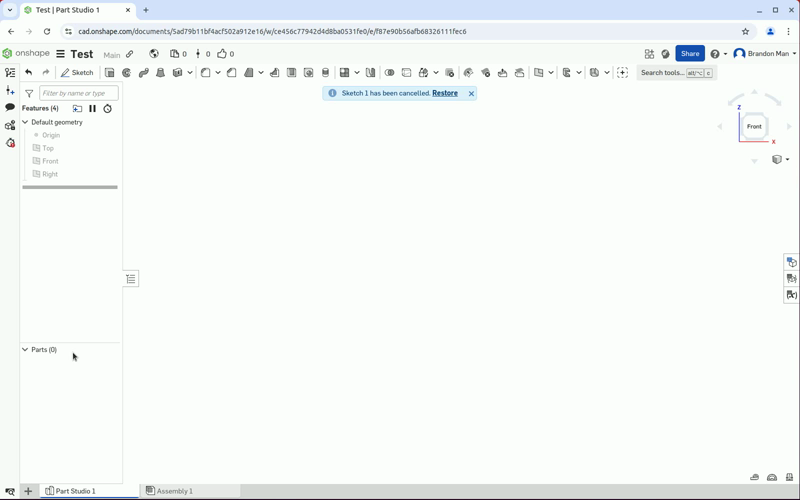
key(shift+y)
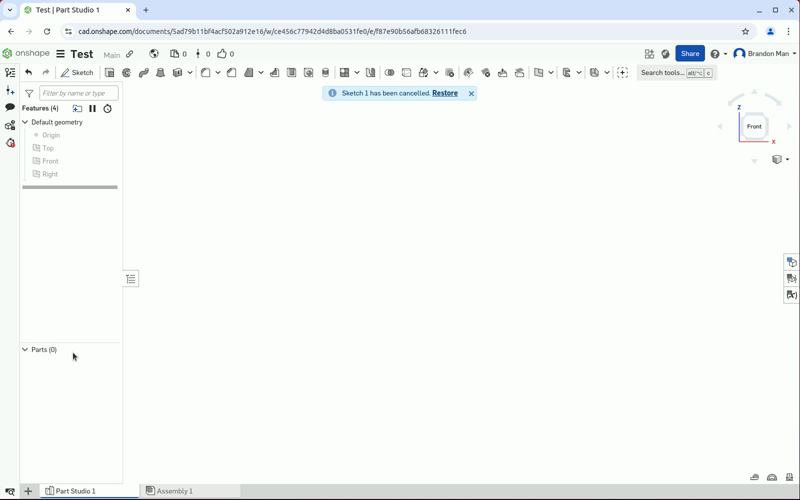
key(shift+s)
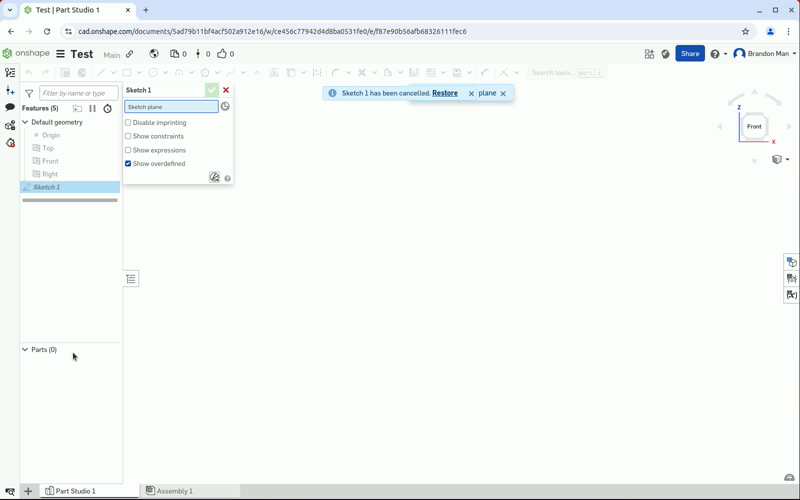
mouse_move(73, 163)
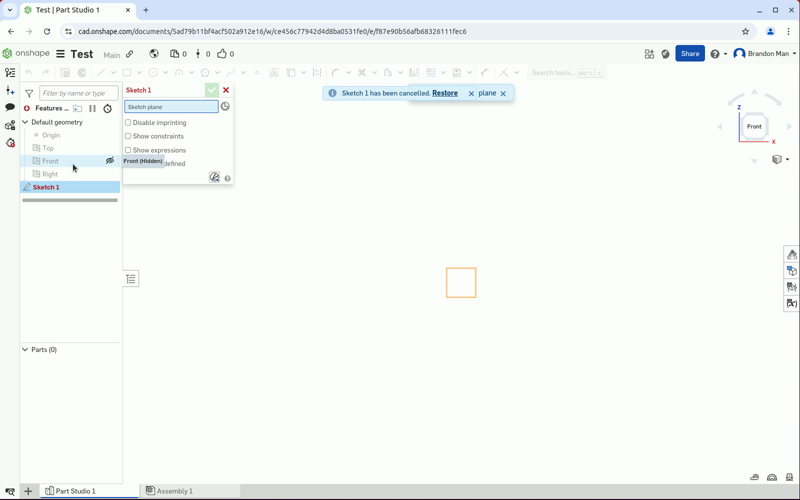
click(73, 163)
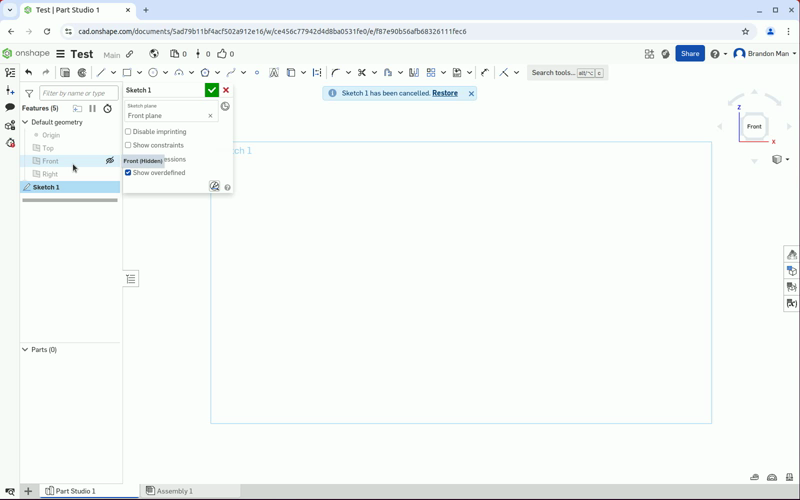
mouse_move(73, 352)
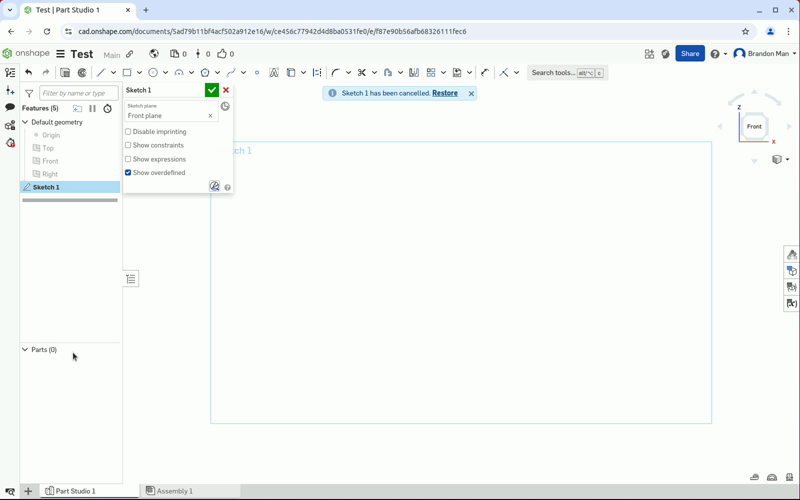
key(y)
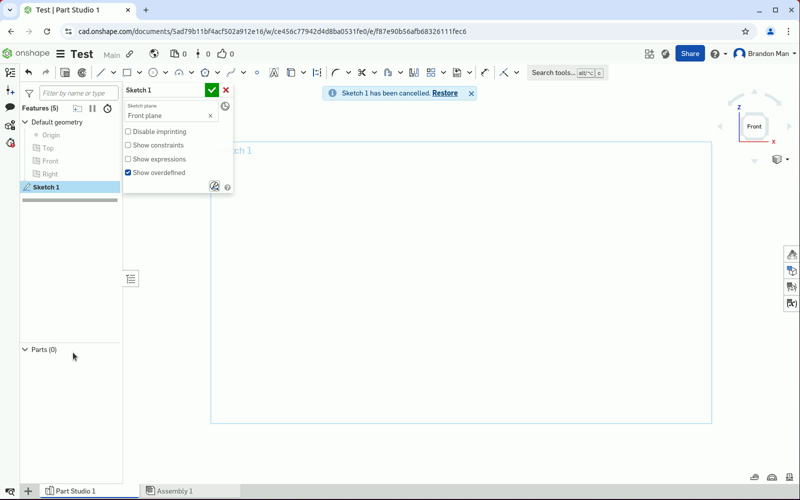
key(l)
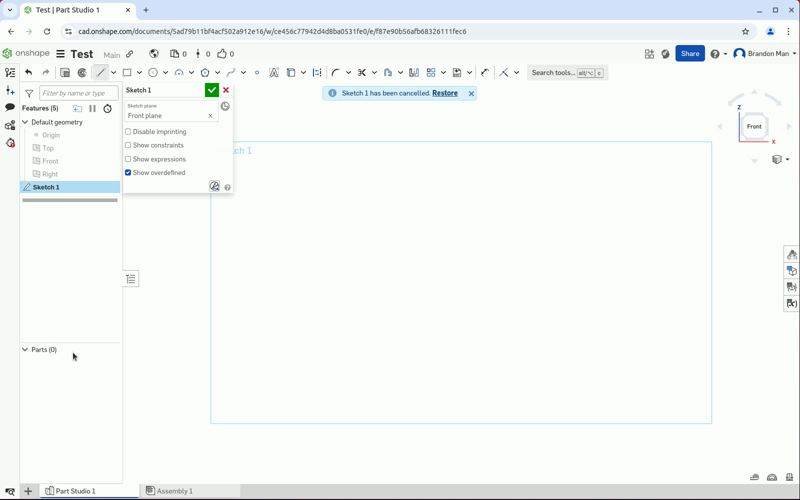
key_down(shift)
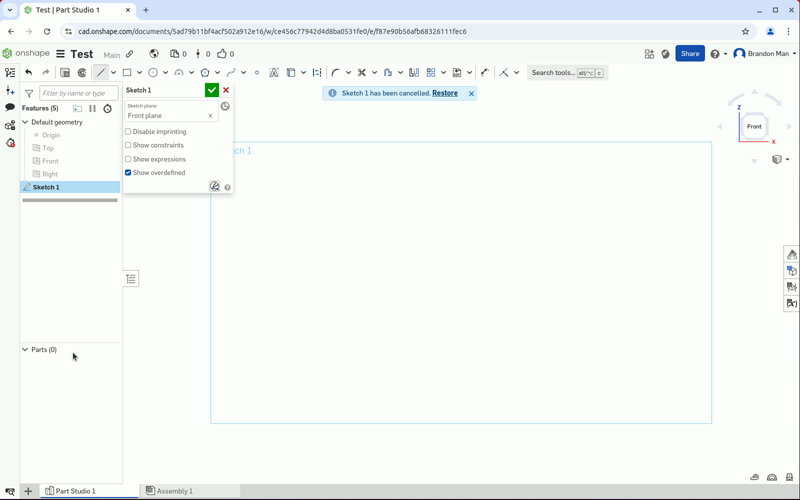
mouse_move(348, 395)
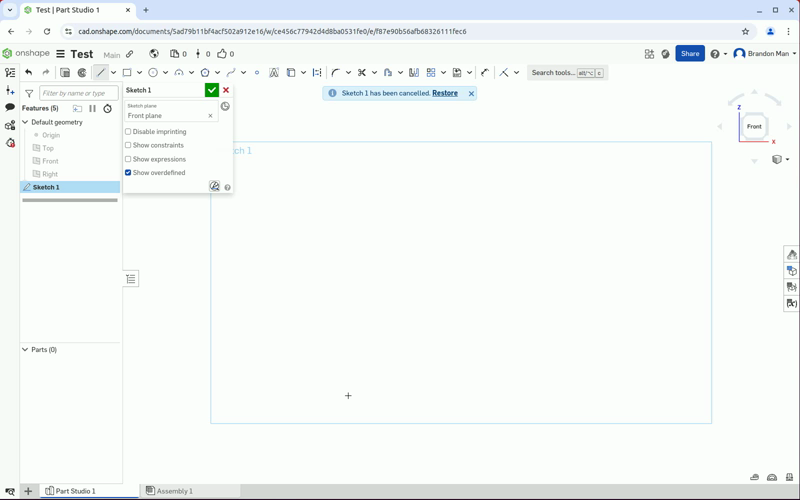
click(348, 395)
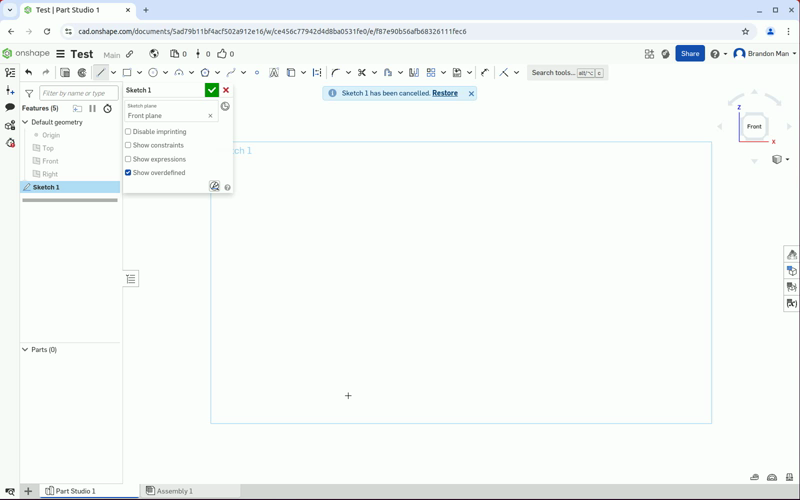
key_up(shift)
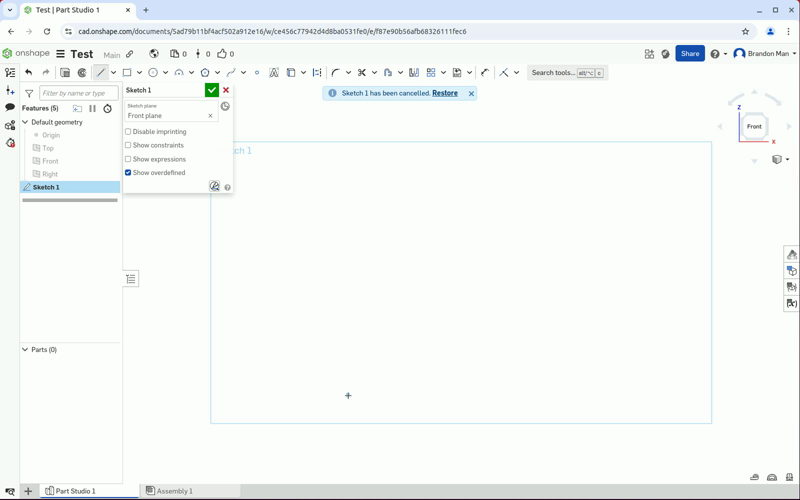
key_down(shift)
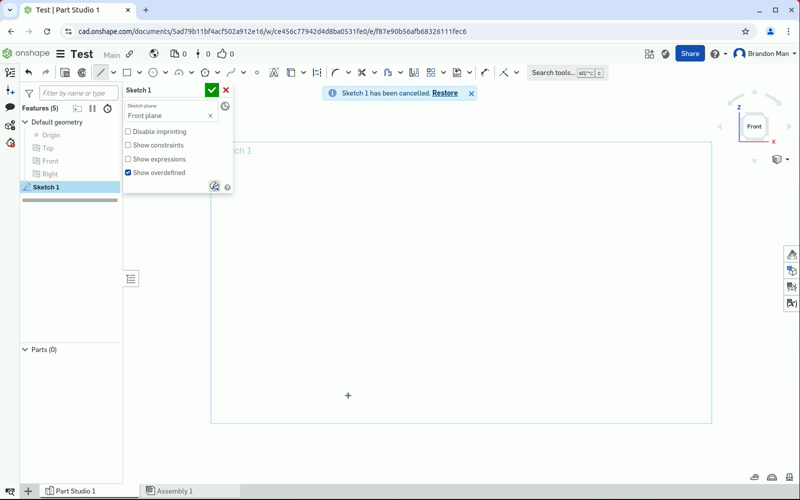
mouse_move(572, 395)
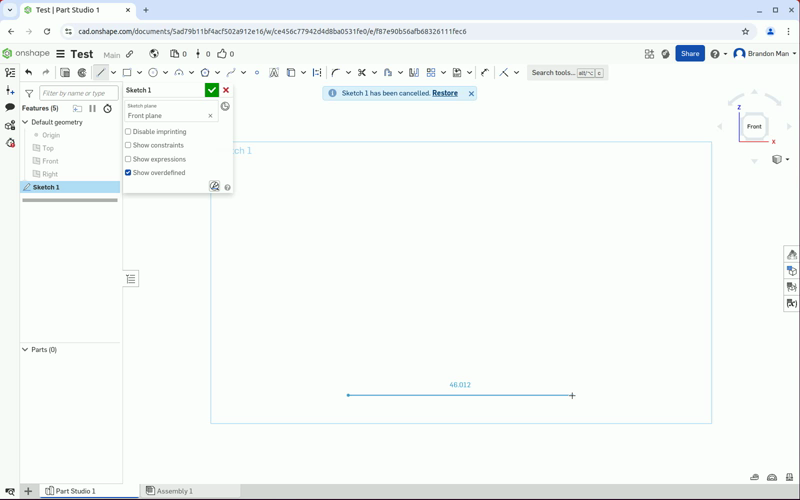
click(572, 395)
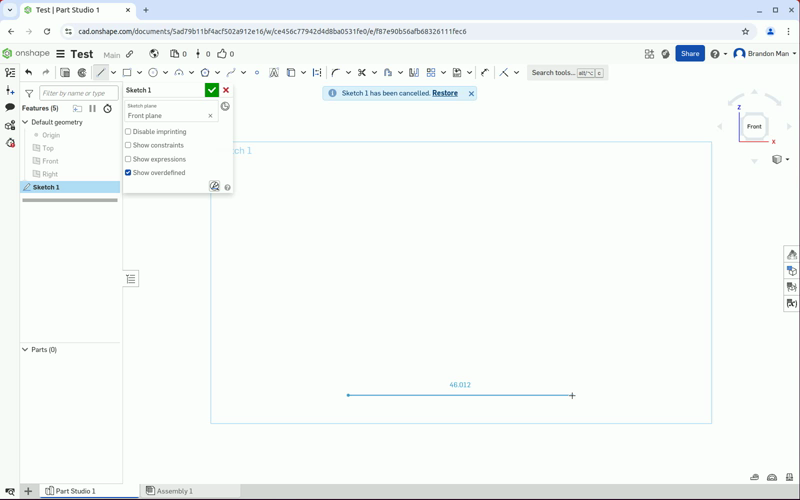
key_up(shift)
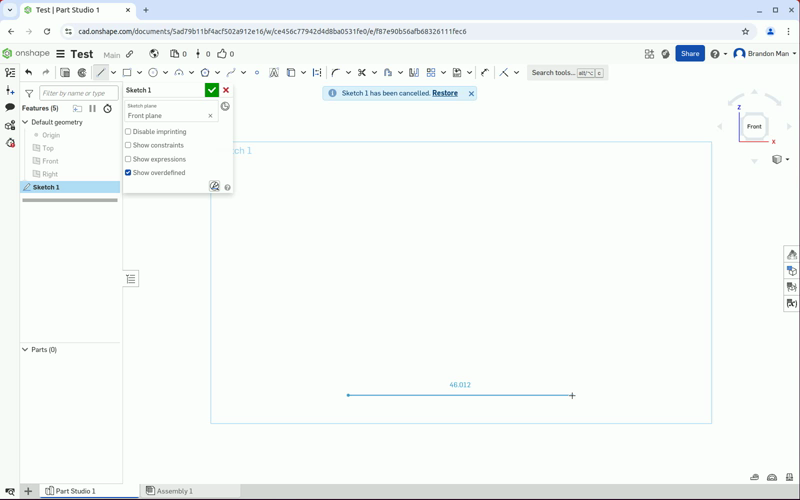
key_down(shift)
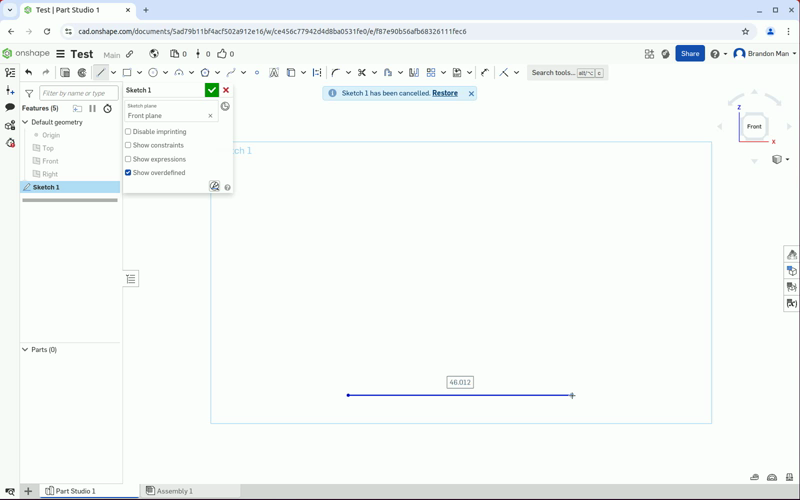
mouse_move(572, 171)
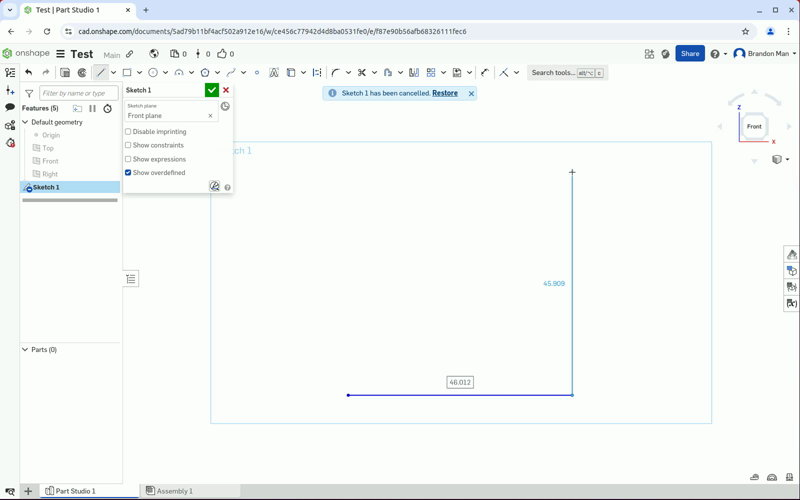
click(572, 171)
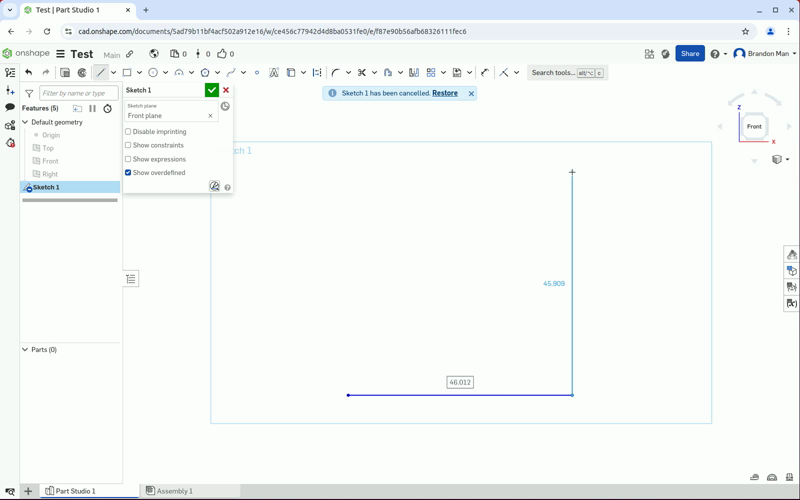
key_up(shift)
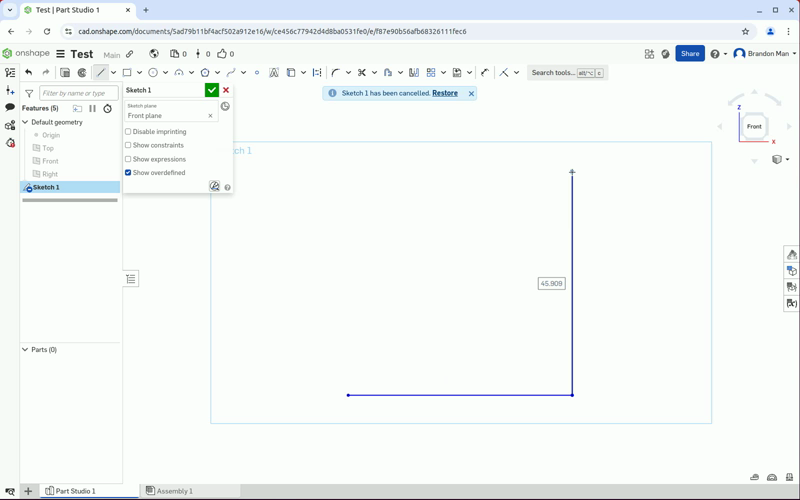
key_down(shift)
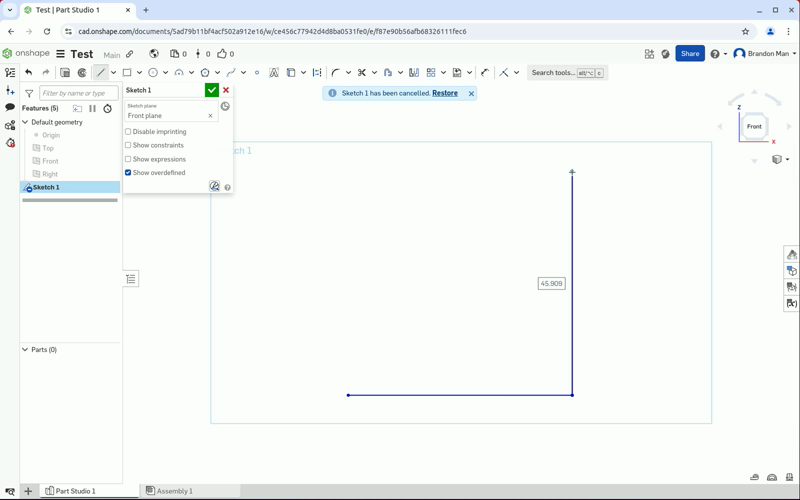
mouse_move(348, 171)
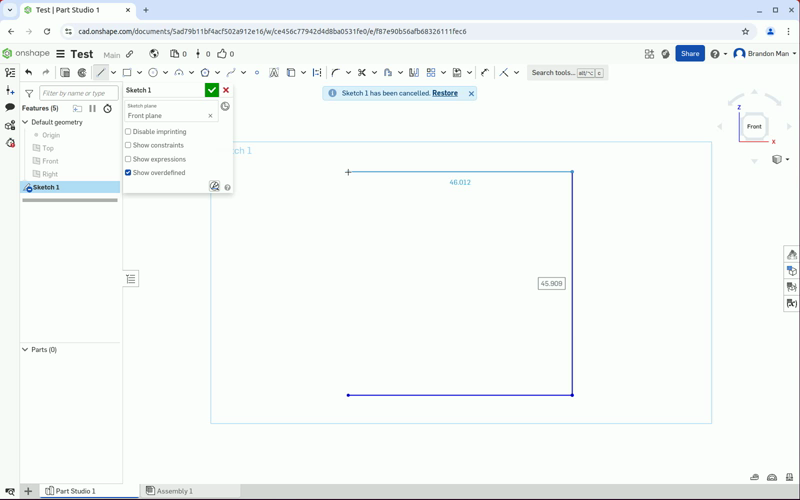
click(348, 171)
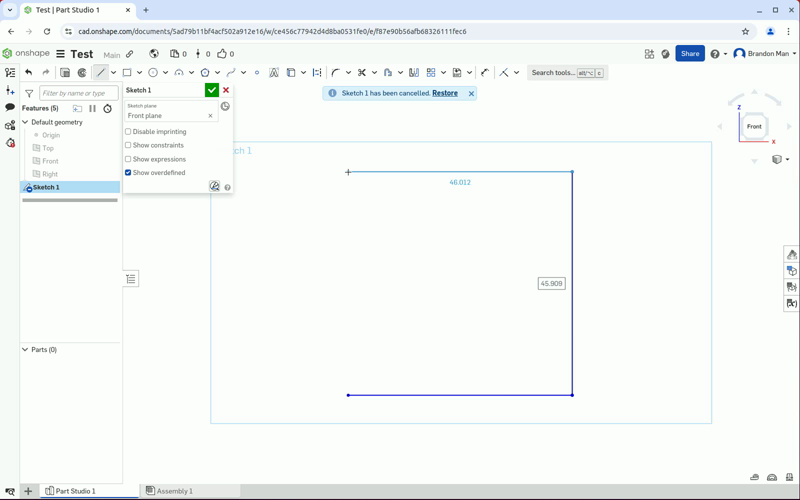
key_up(shift)
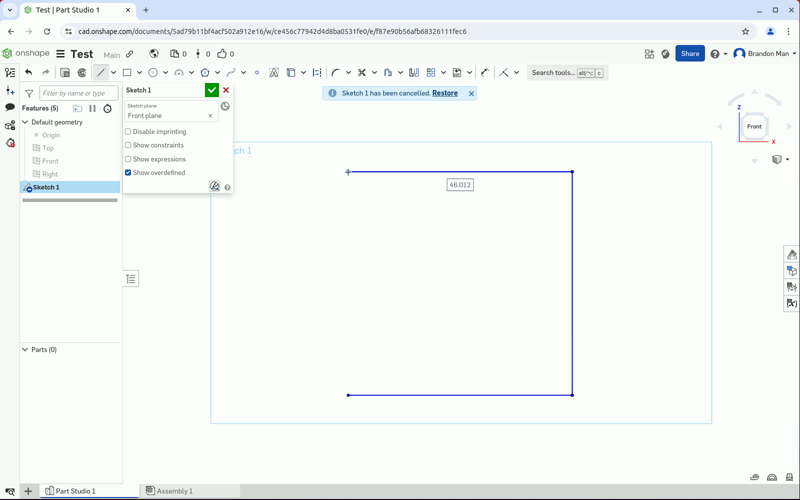
key_down(shift)
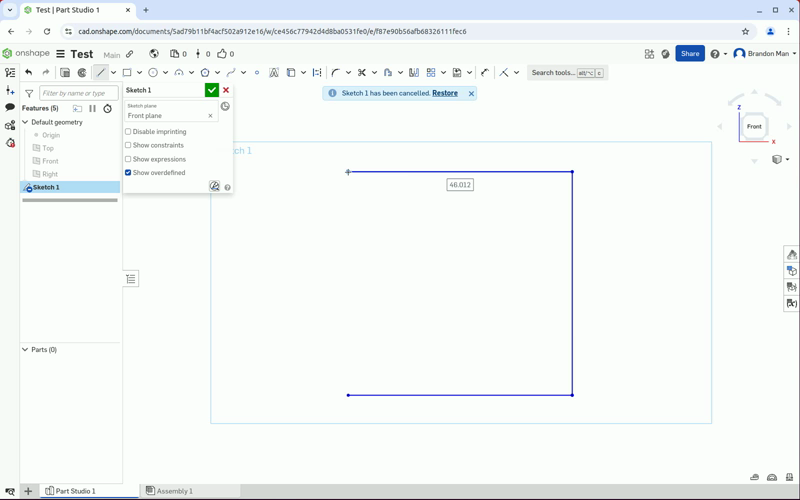
mouse_move(348, 395)
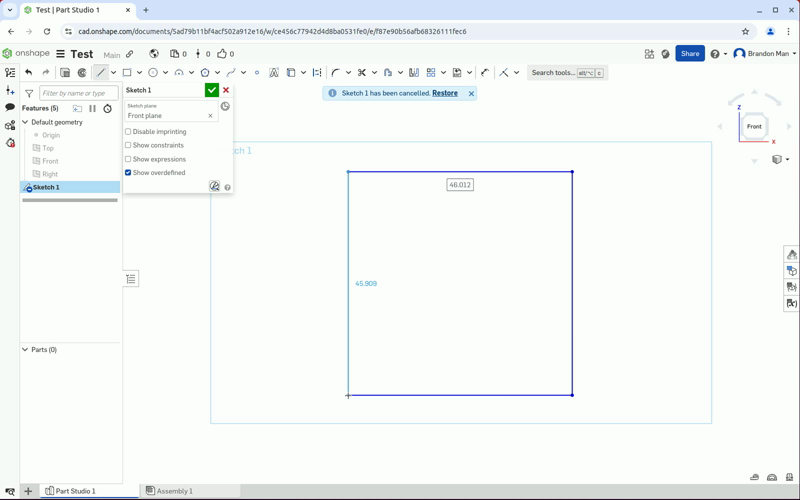
key_up(shift)
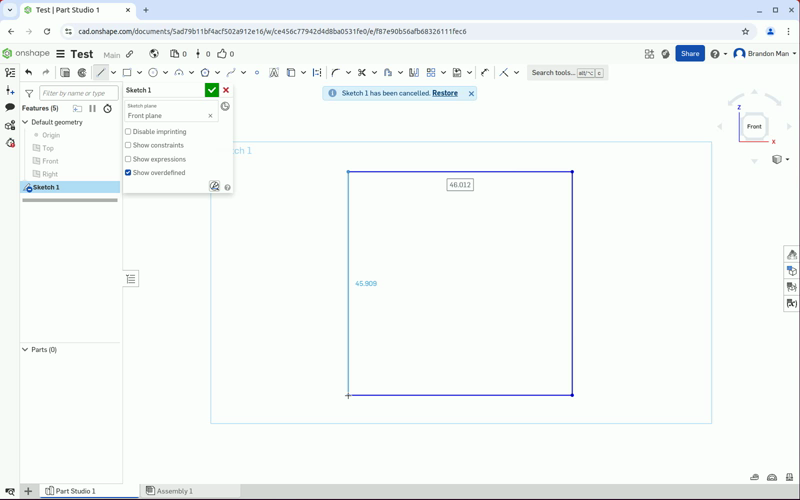
click(348, 395)
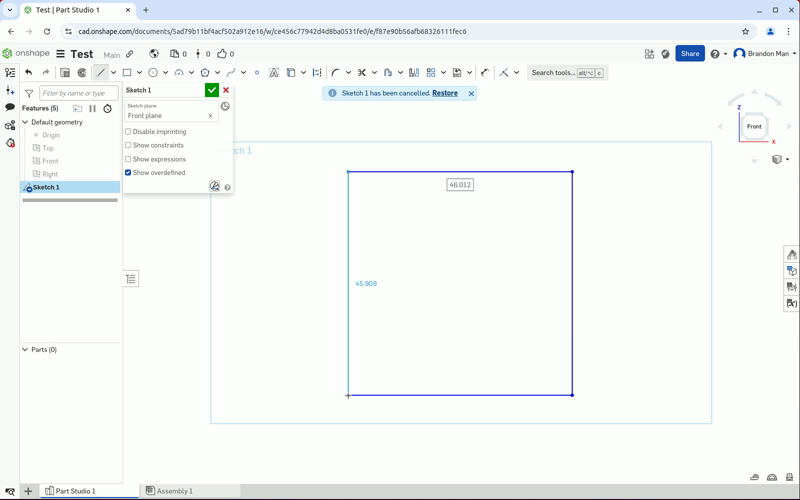
key(esc)
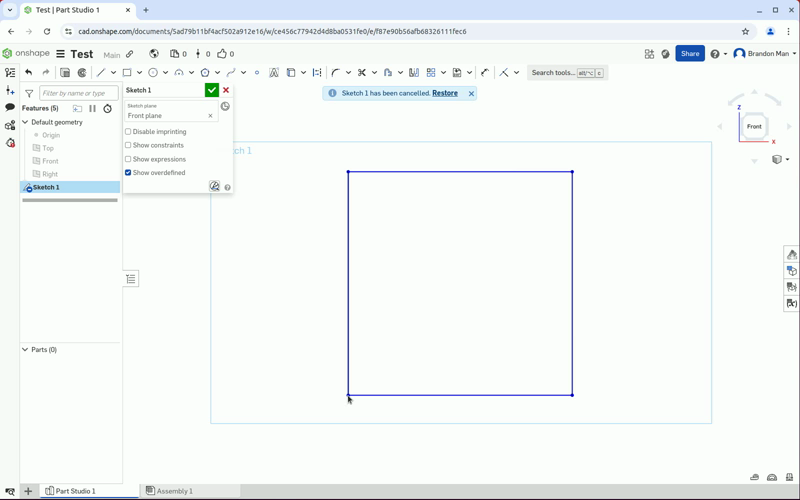
mouse_move(433, 339)
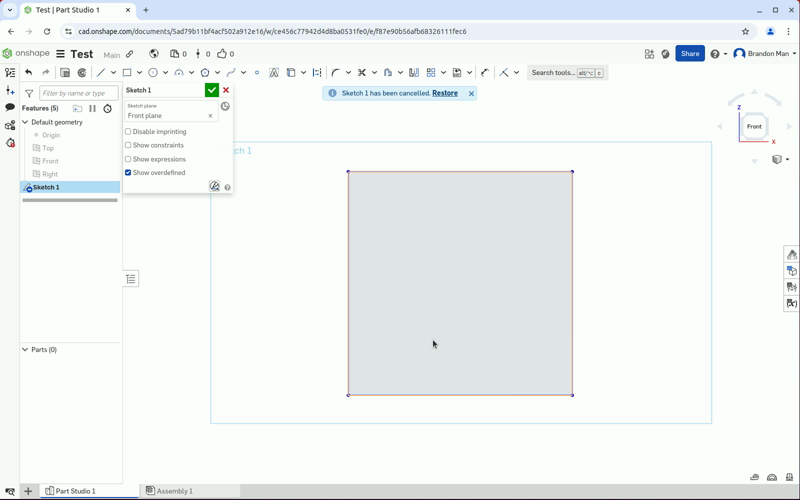
click(433, 339)
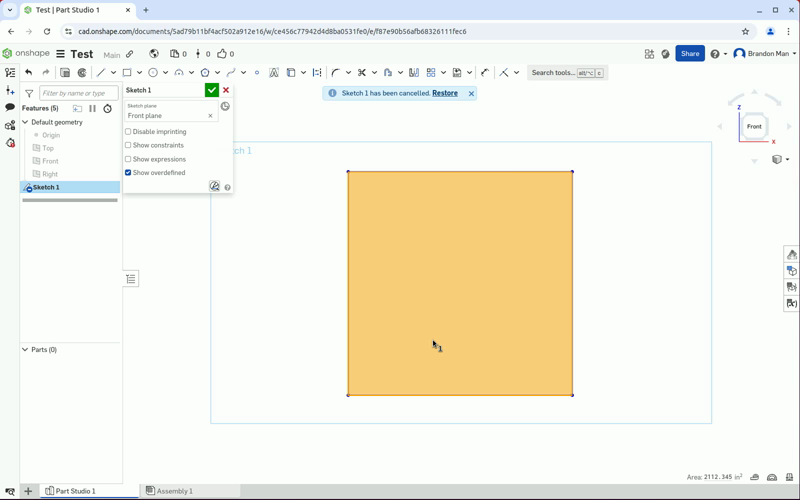
mouse_move(73, 352)
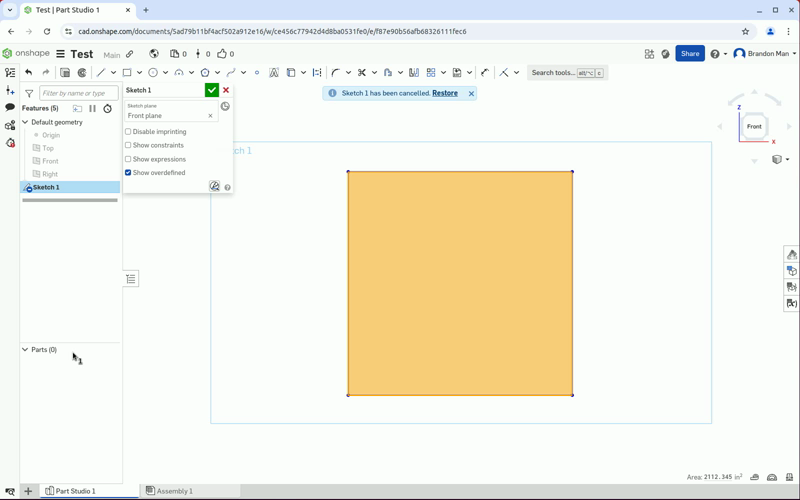
key(shift+y)
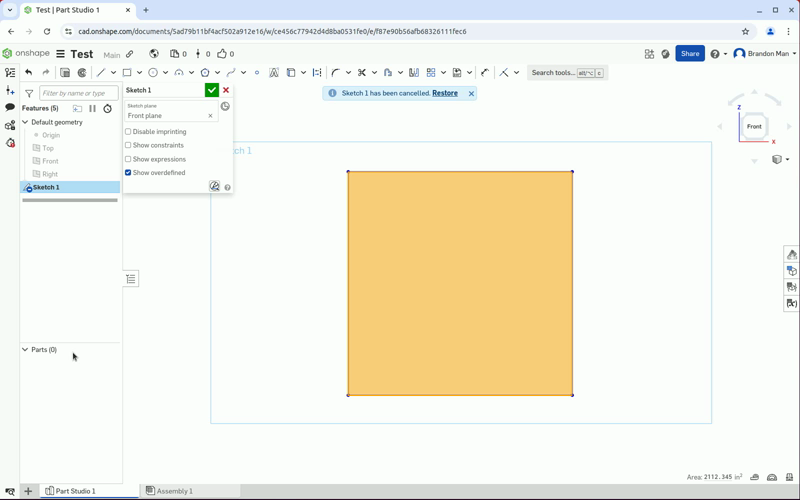
key(shift+e)
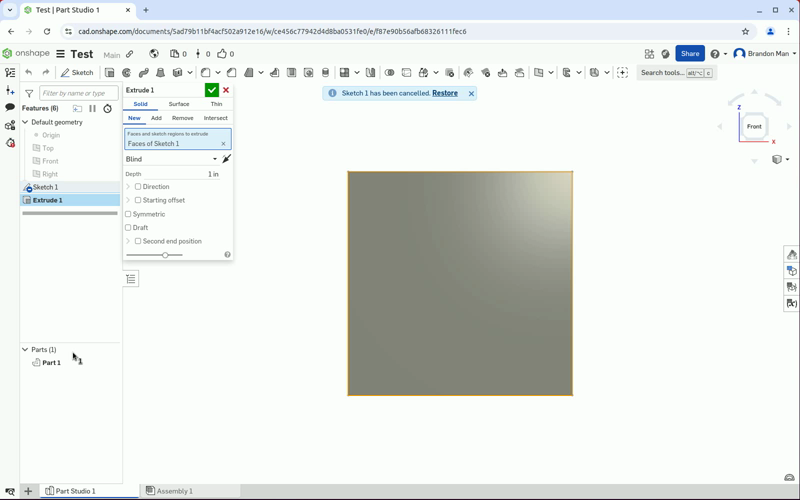
mouse_move(143, 106)
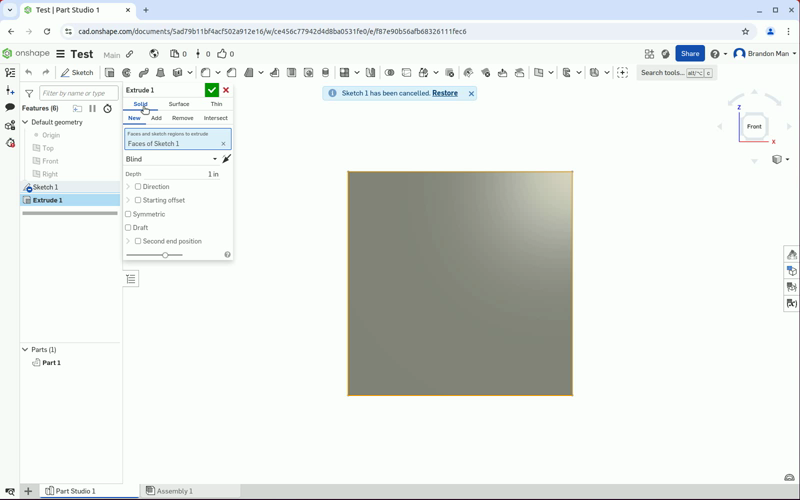
click(143, 106)
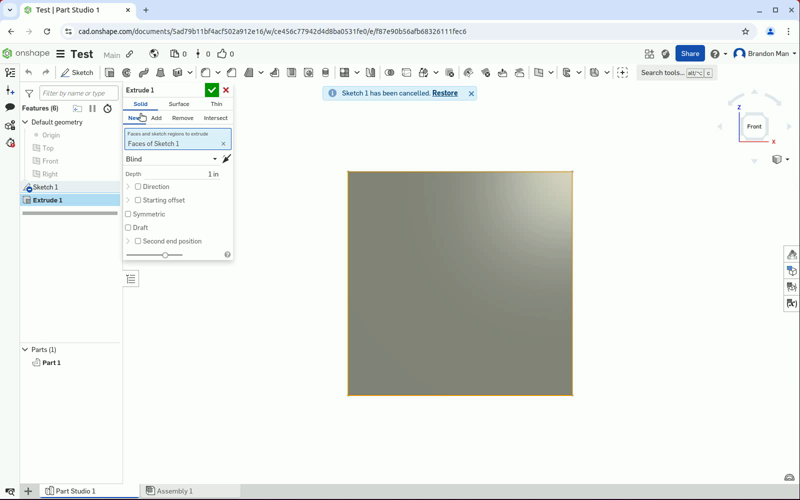
mouse_move(137, 120)
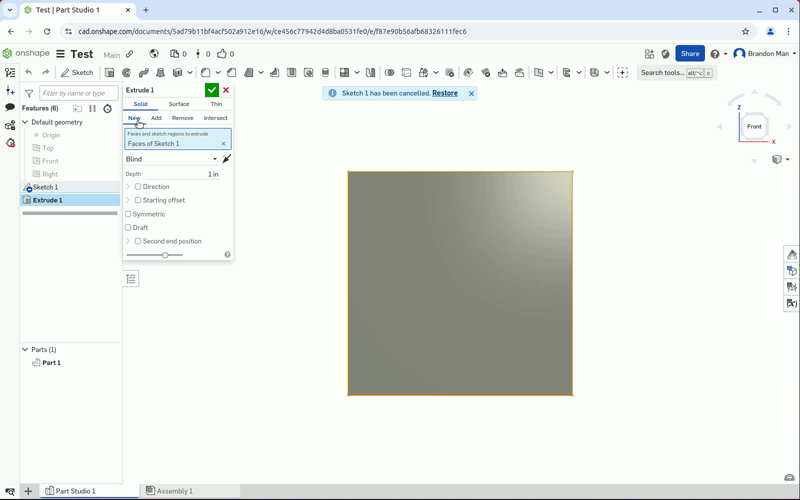
click(137, 120)
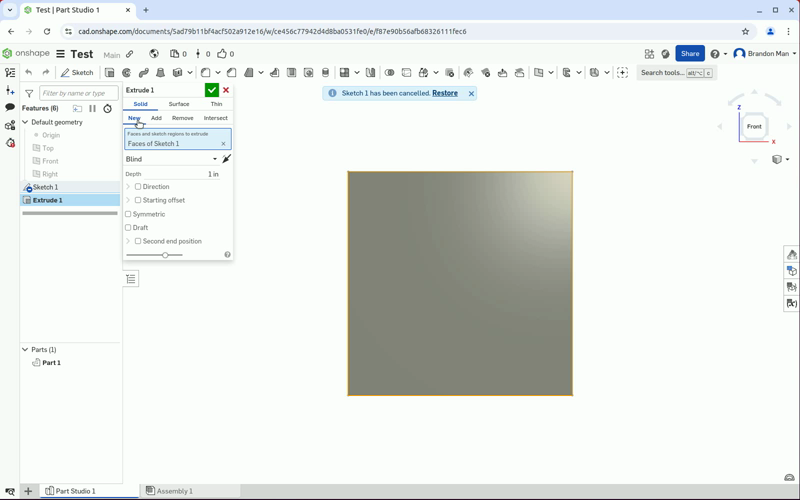
key(tab, 4)
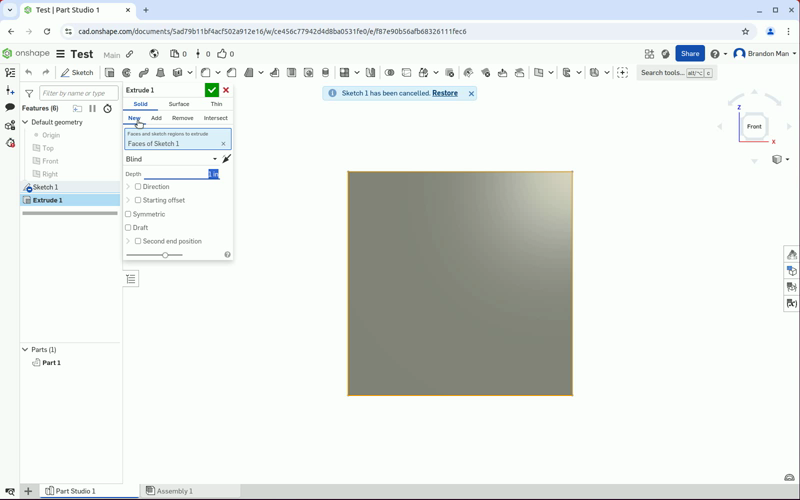
text(4.574)
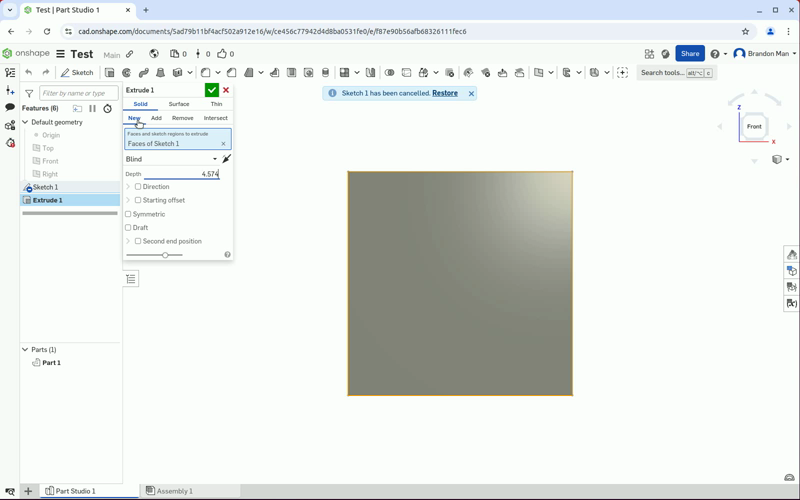
key(enter)
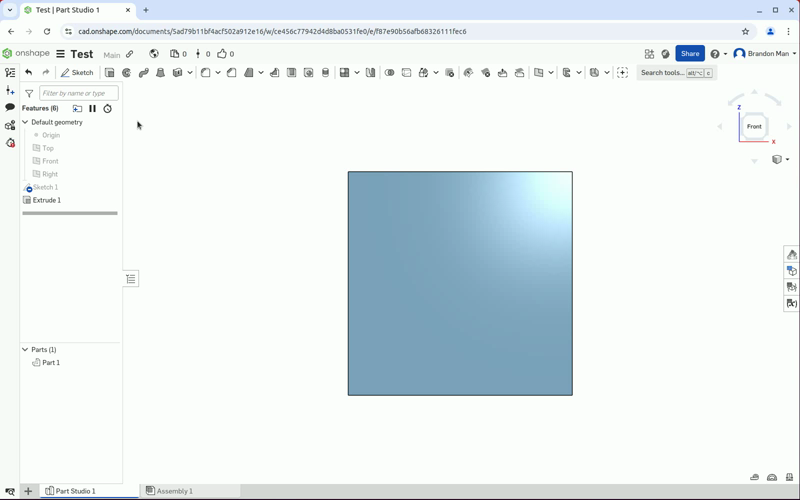
key(shift+h)
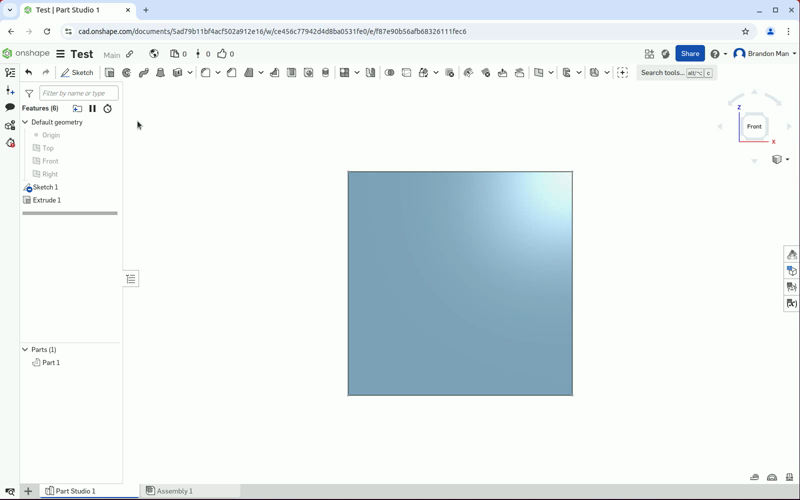
key(shift+h)
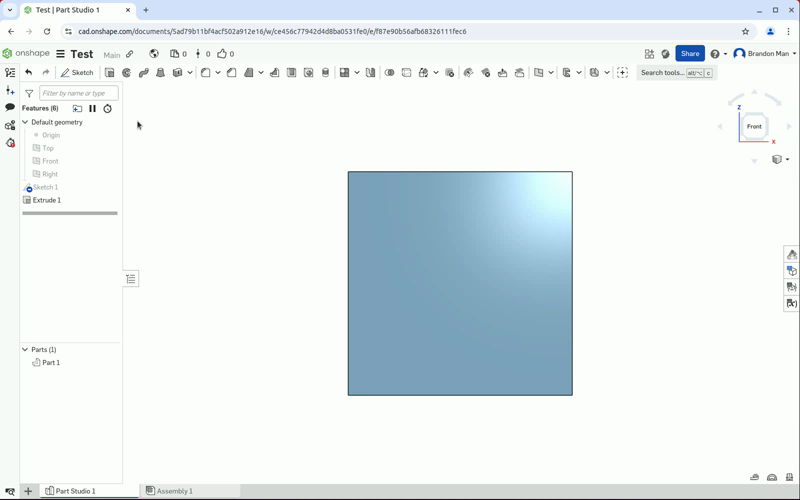
mouse_move(73, 189)
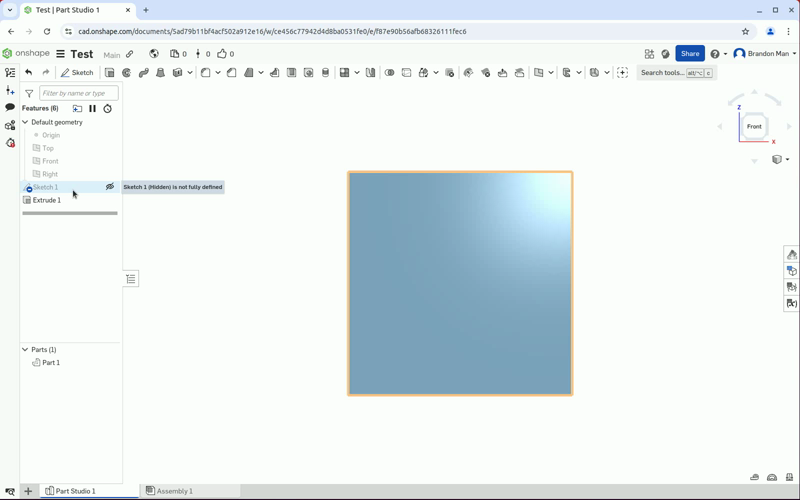
click(73, 189)
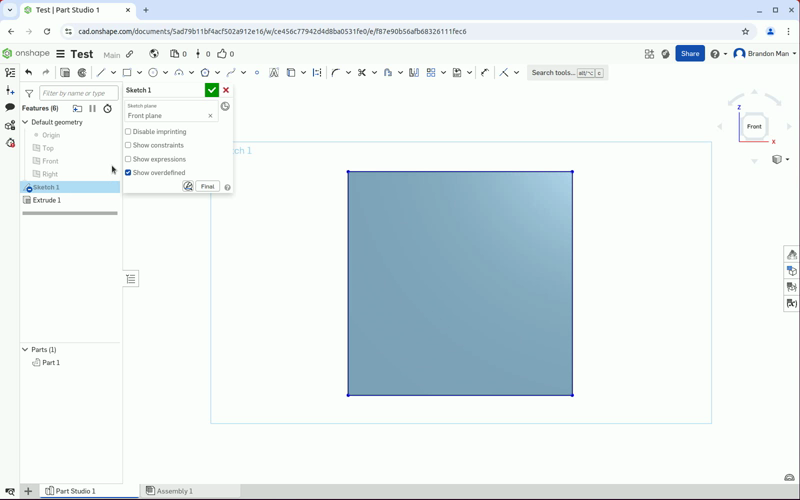
mouse_move(229, 92)
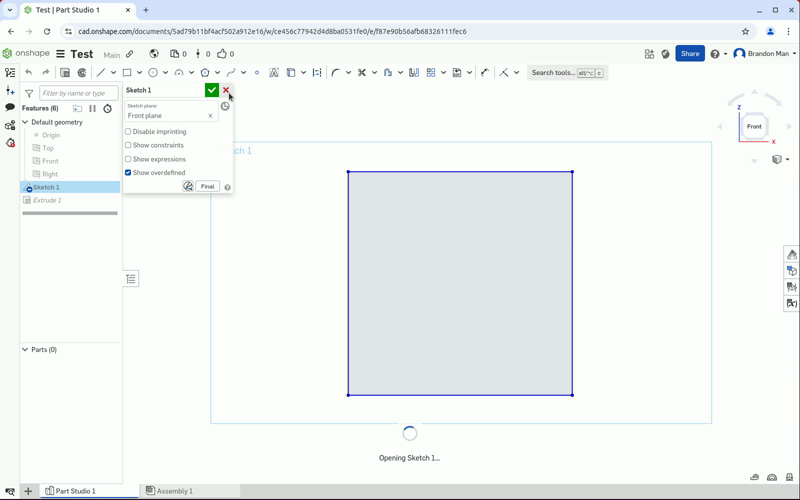
click(229, 92)
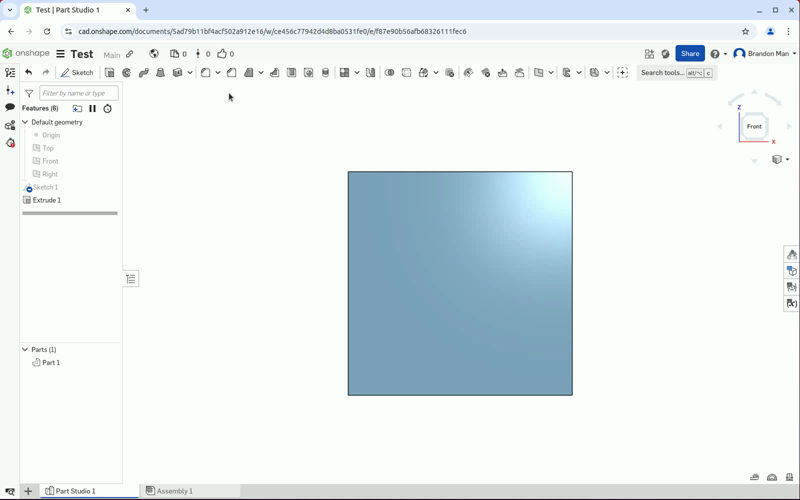
mouse_move(541, 75)
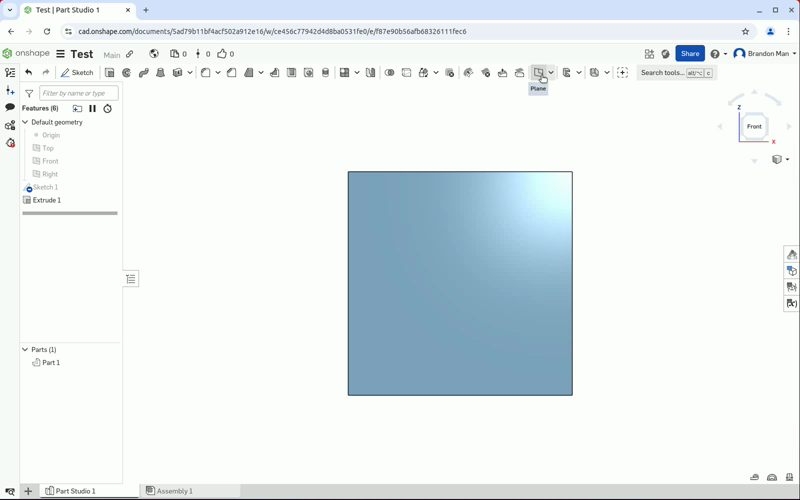
click(541, 75)
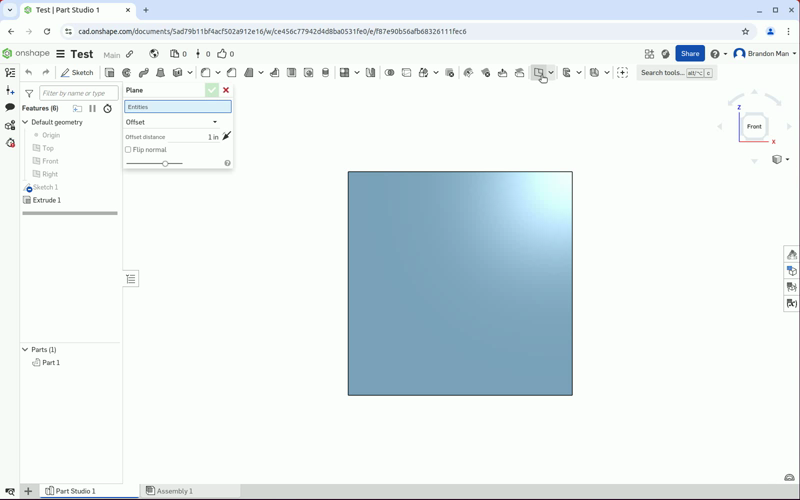
mouse_move(73, 163)
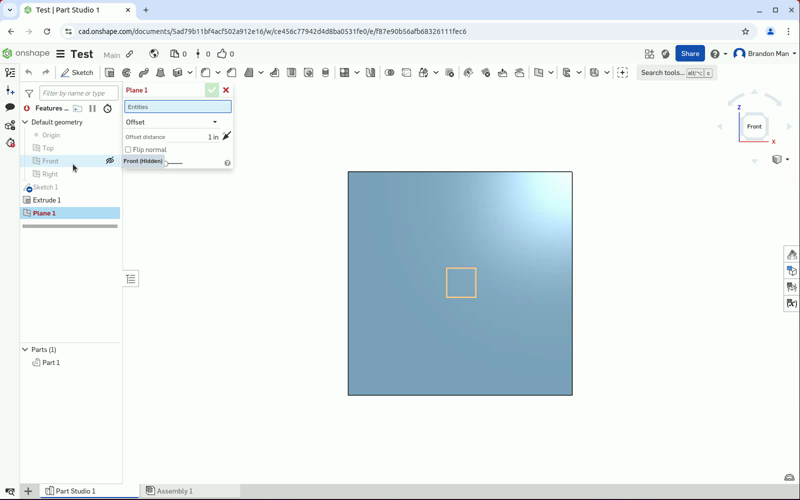
click(73, 163)
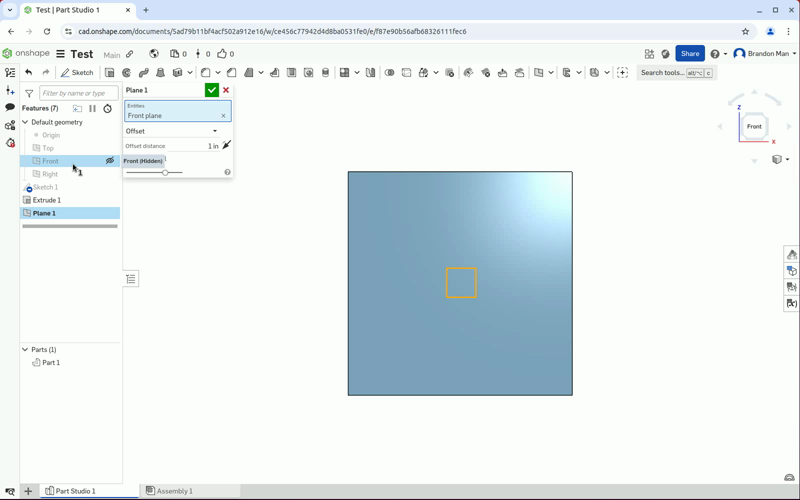
key(tab, 2)
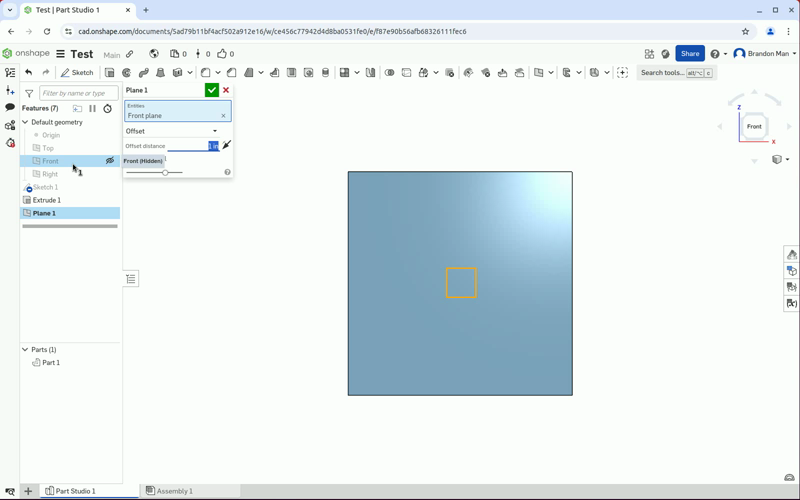
text(4.56)
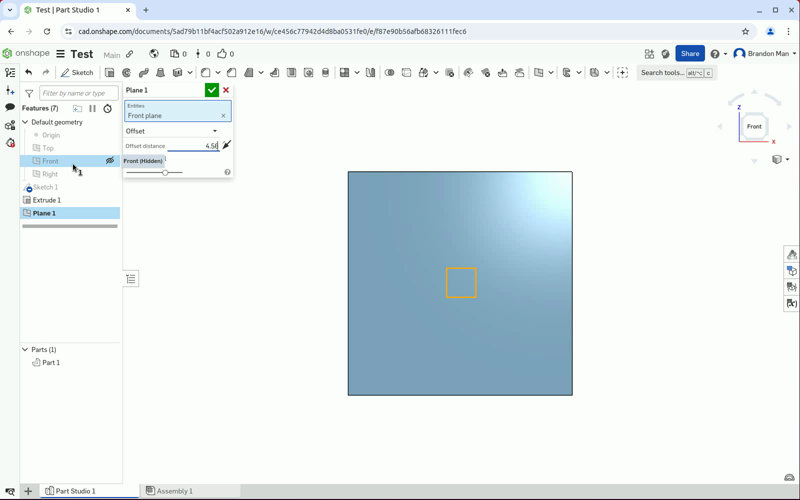
key(enter, 2)
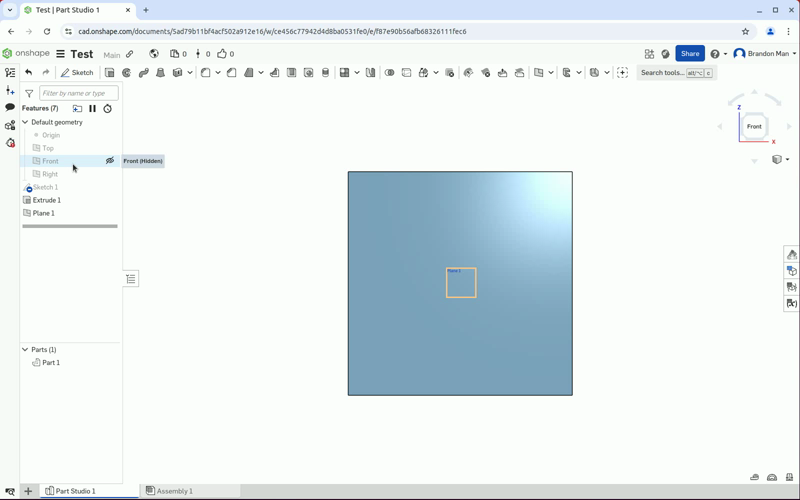
key(shift+s)
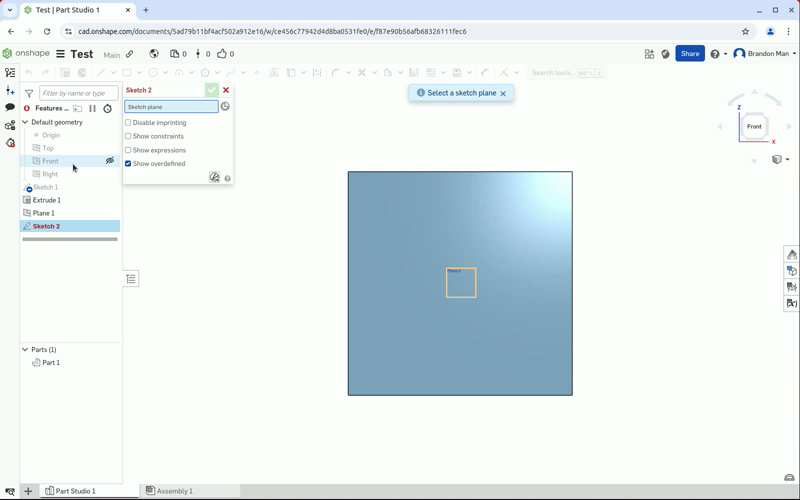
mouse_move(73, 215)
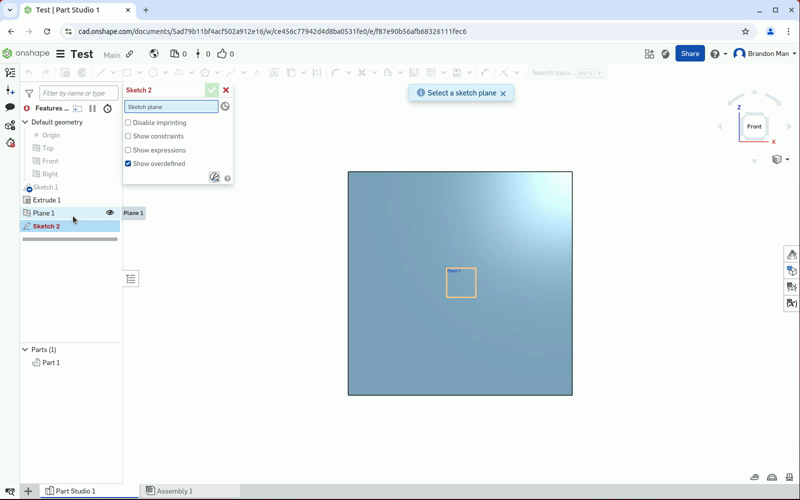
click(73, 215)
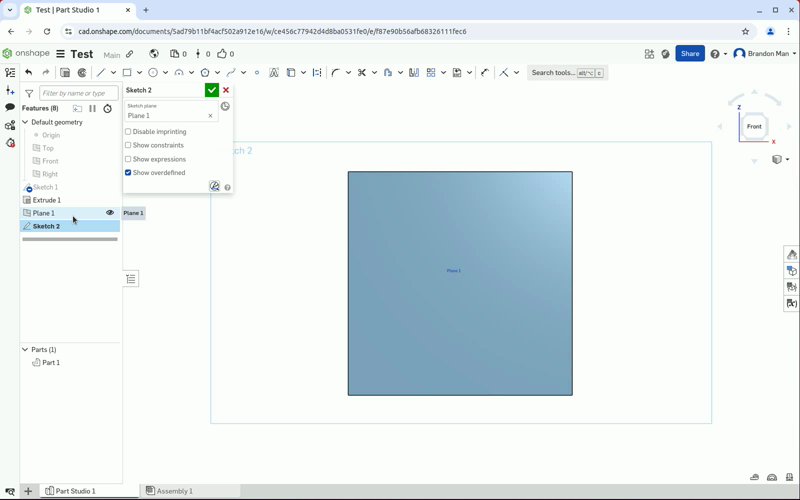
mouse_move(73, 352)
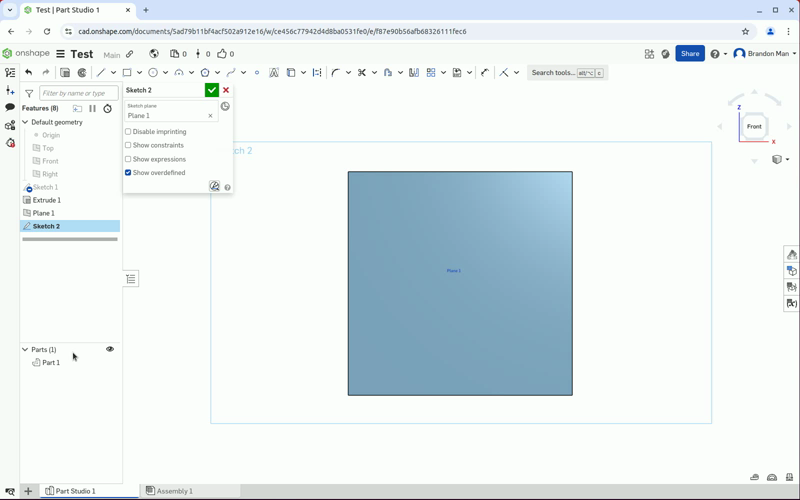
key(y)
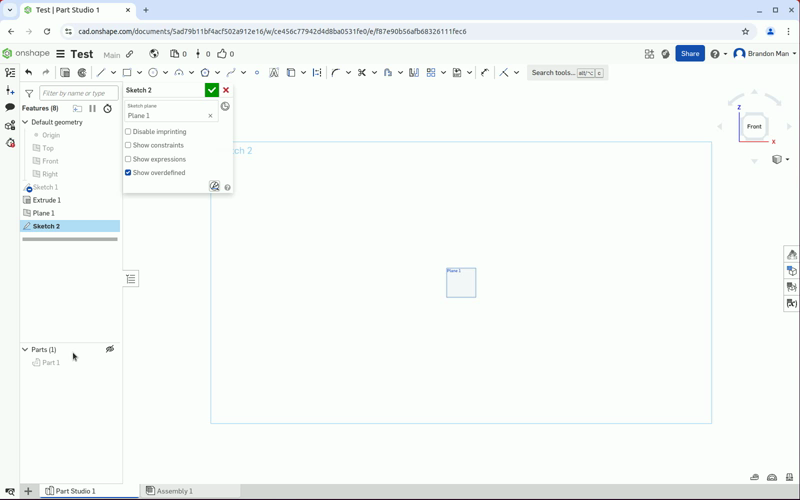
key(c)
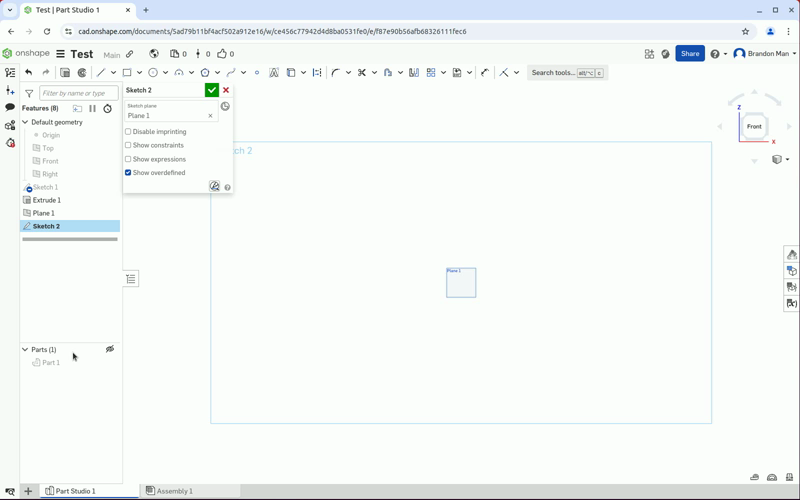
key_down(shift)
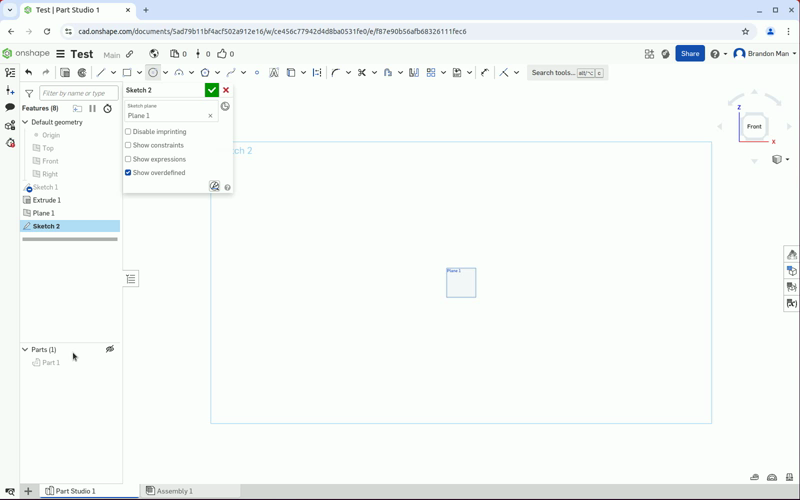
mouse_move(393, 282)
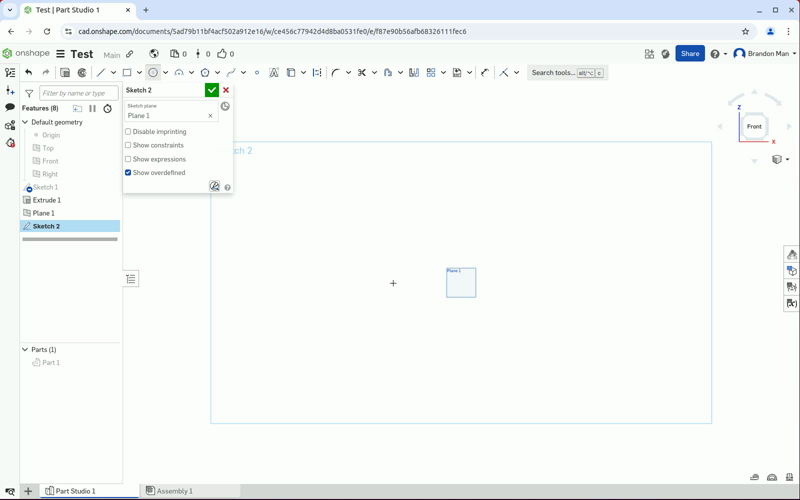
click(393, 282)
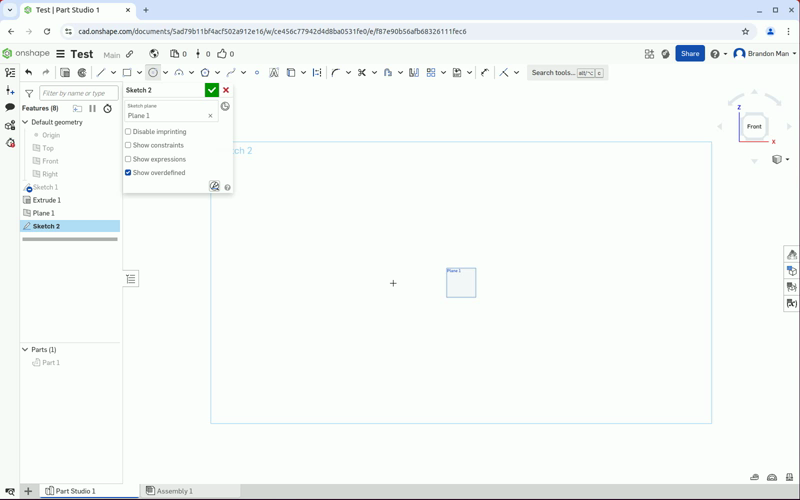
key_up(shift)
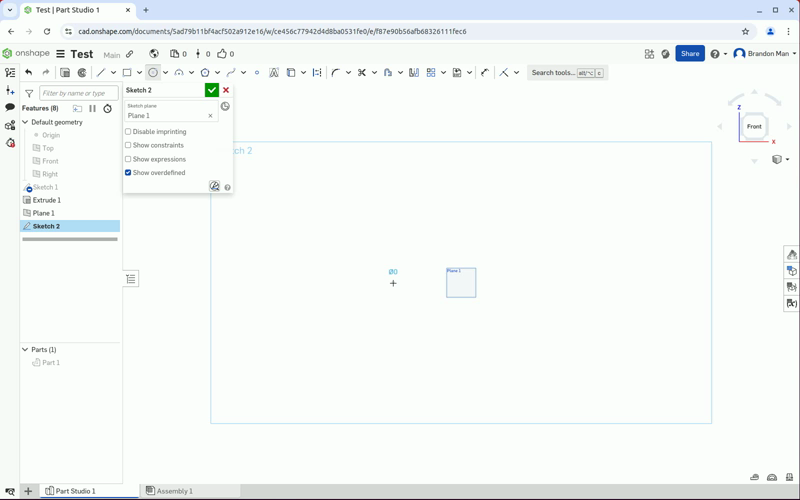
mouse_move(415, 282)
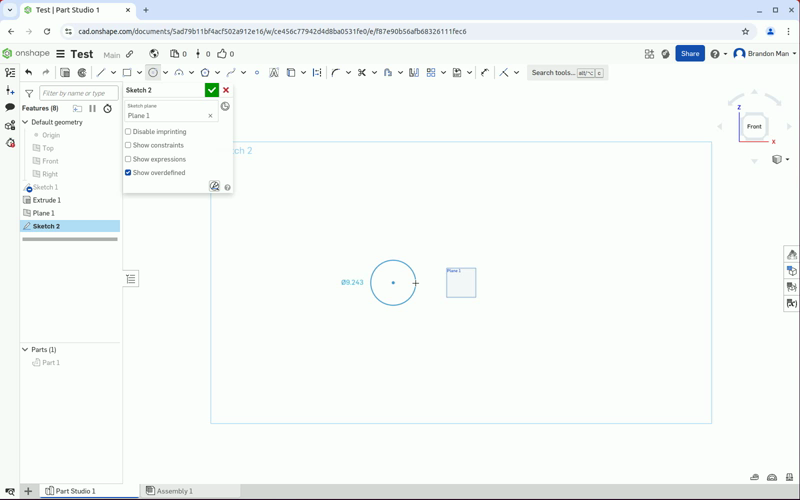
click(415, 282)
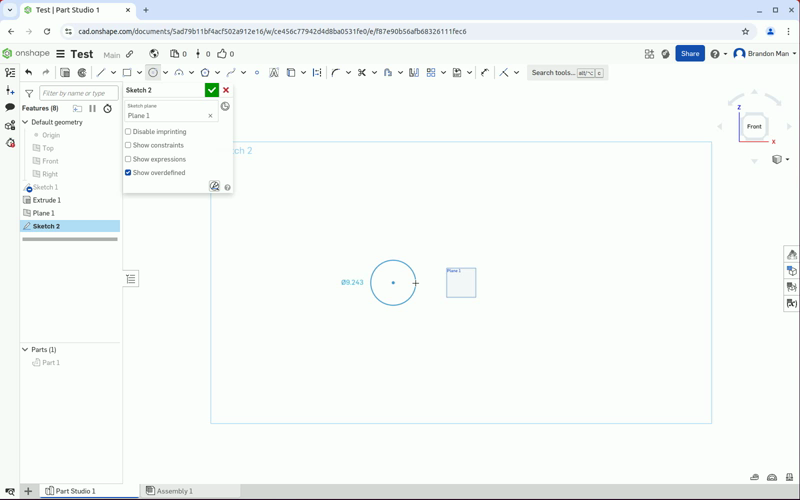
key(esc)
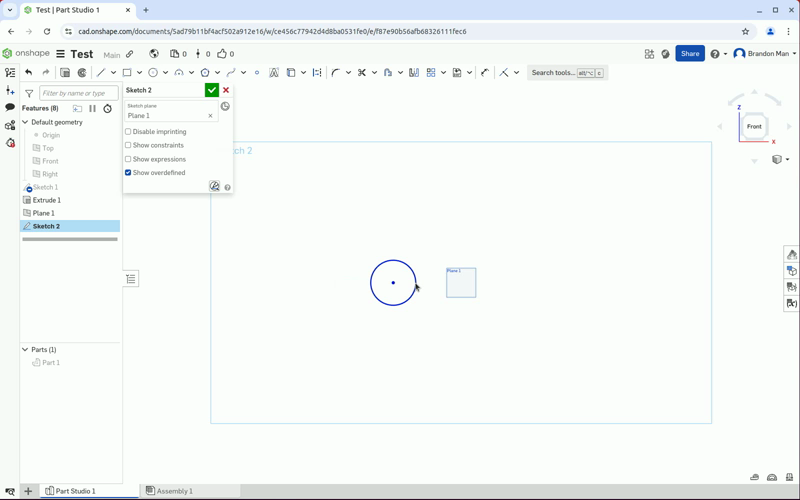
mouse_move(384, 291)
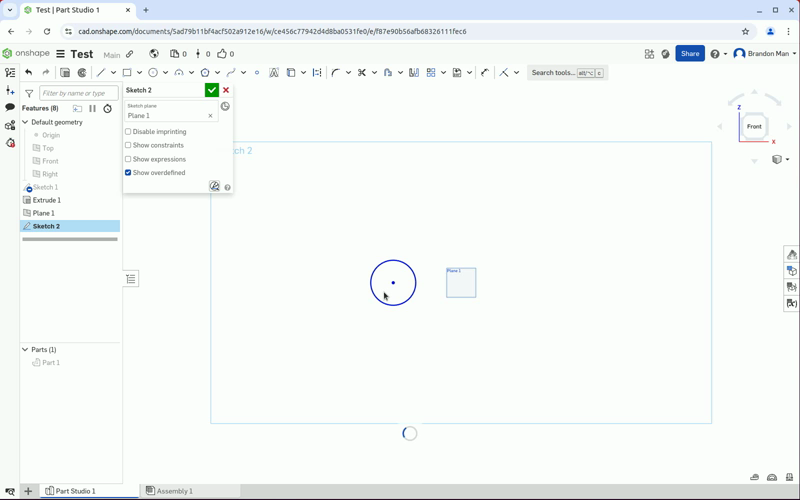
scroll(6)
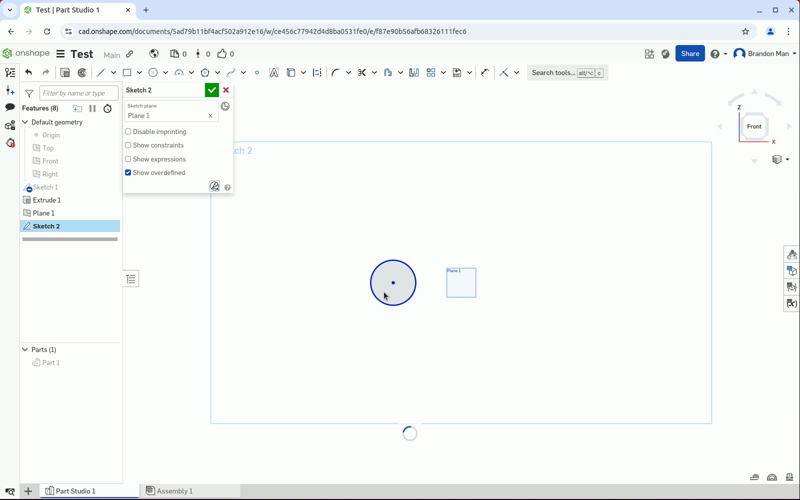
scroll(6)
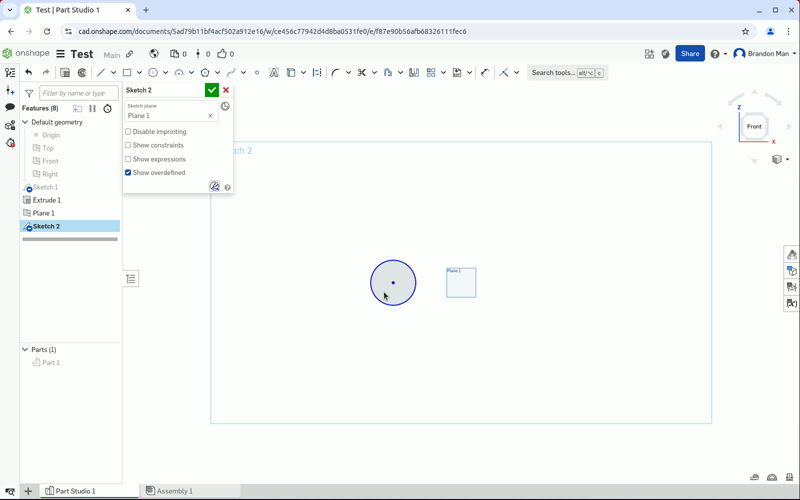
scroll(6)
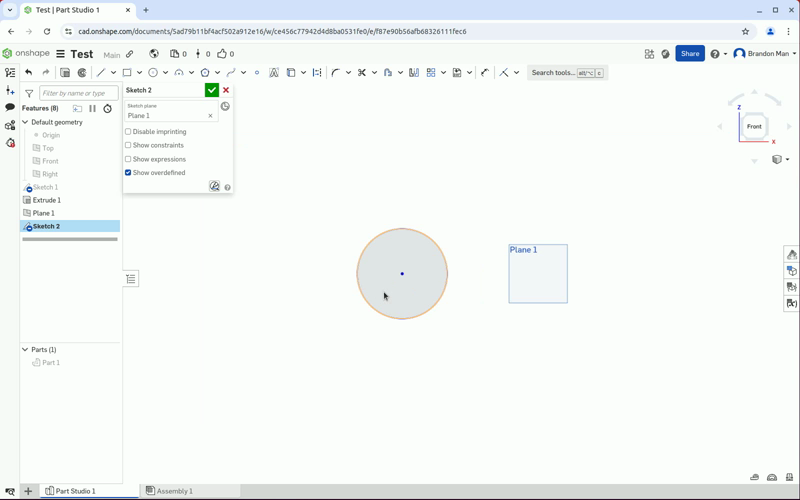
scroll(6)
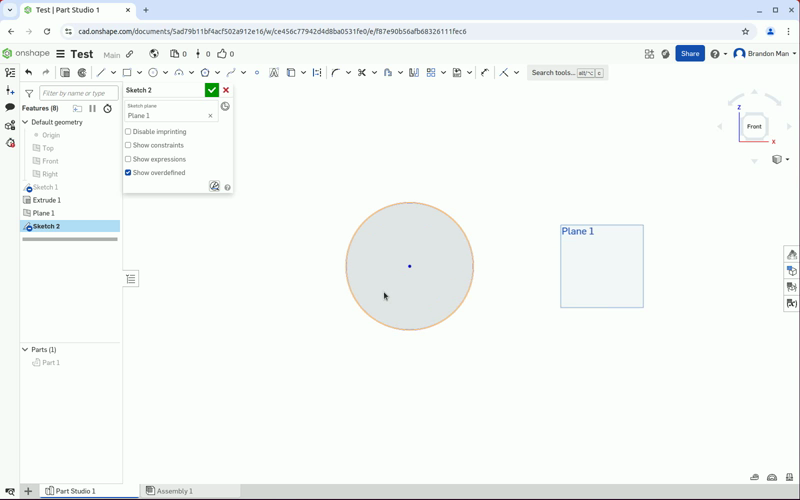
scroll(6)
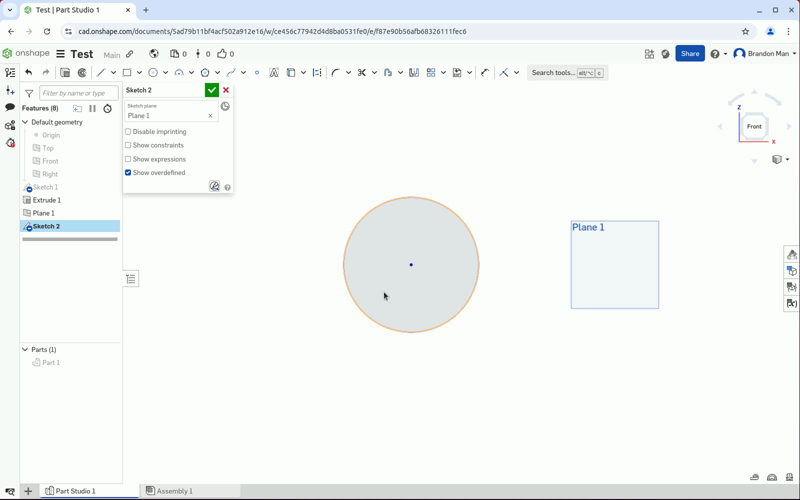
scroll(6)
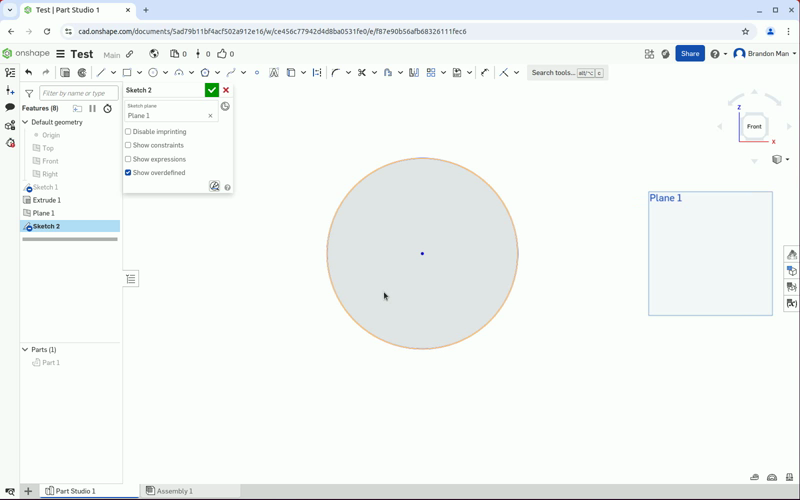
scroll(6)
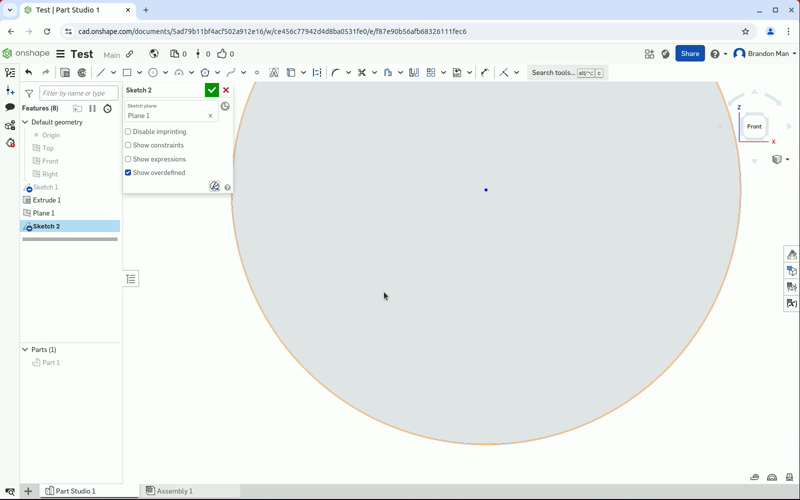
click(384, 291)
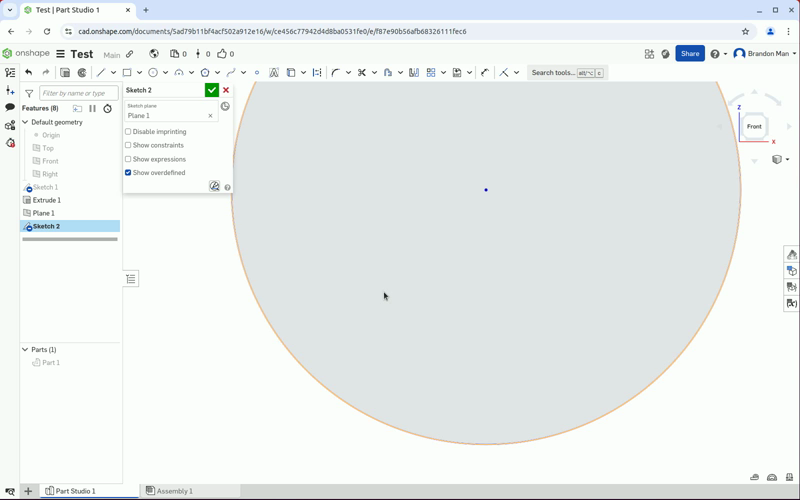
scroll(-6)
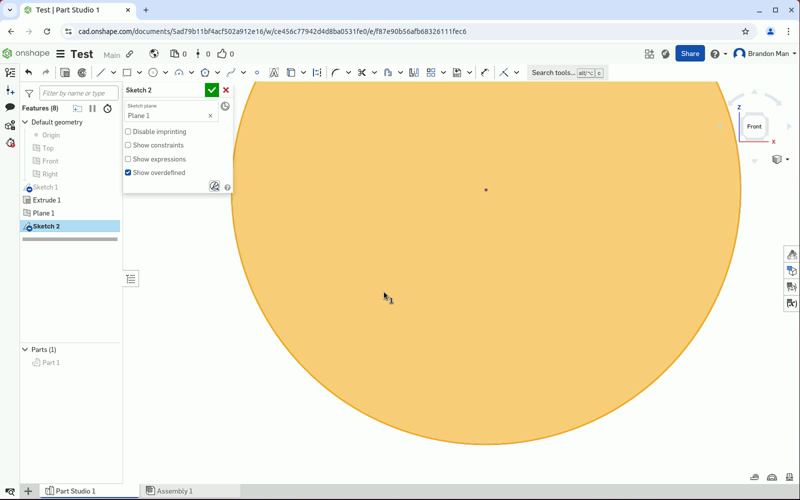
scroll(-6)
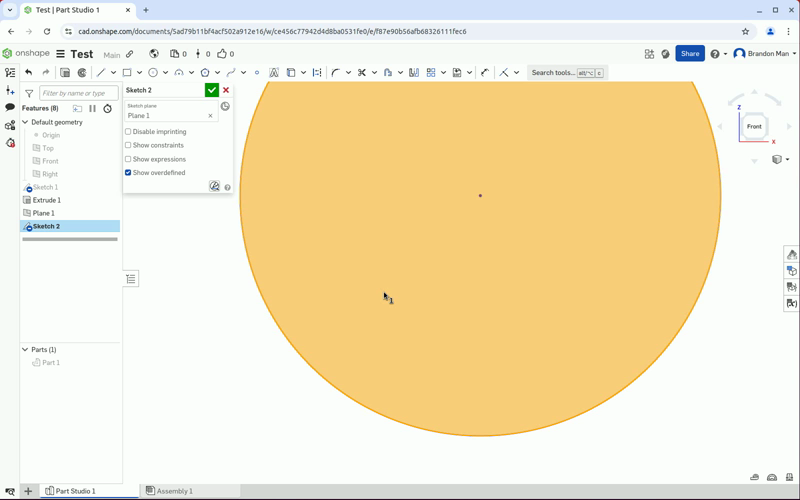
scroll(-6)
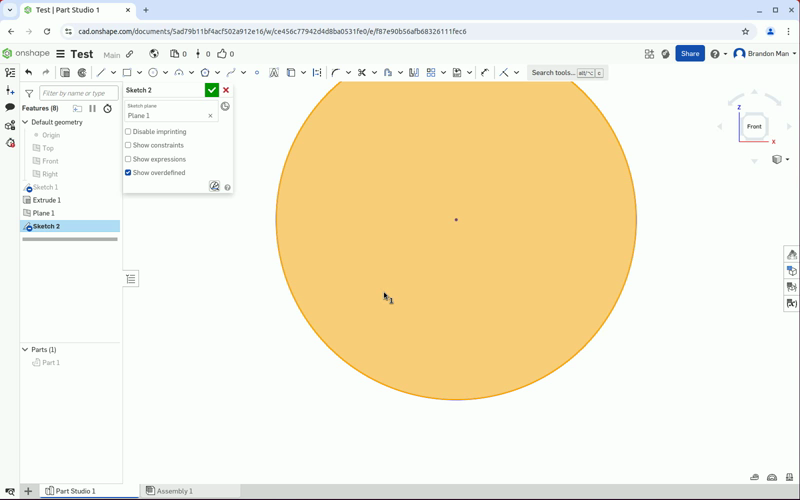
scroll(-6)
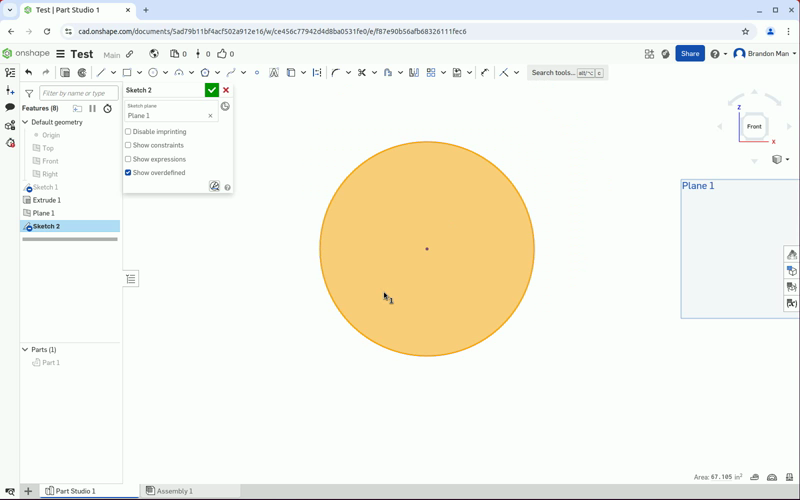
scroll(-6)
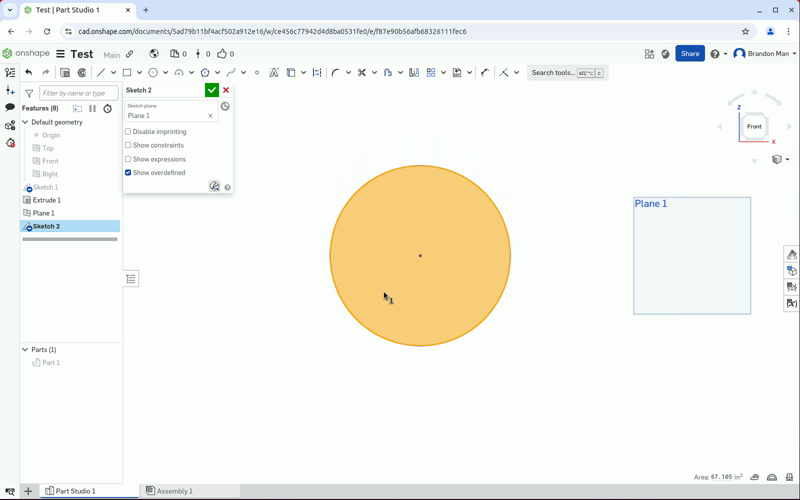
scroll(-6)
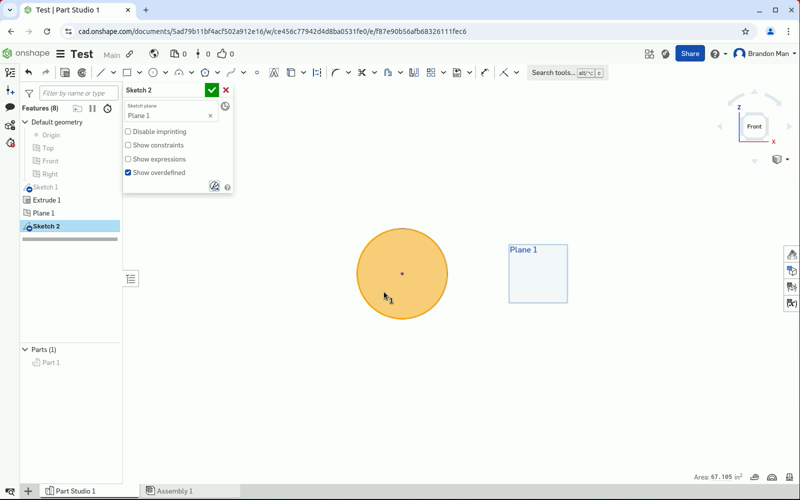
scroll(-6)
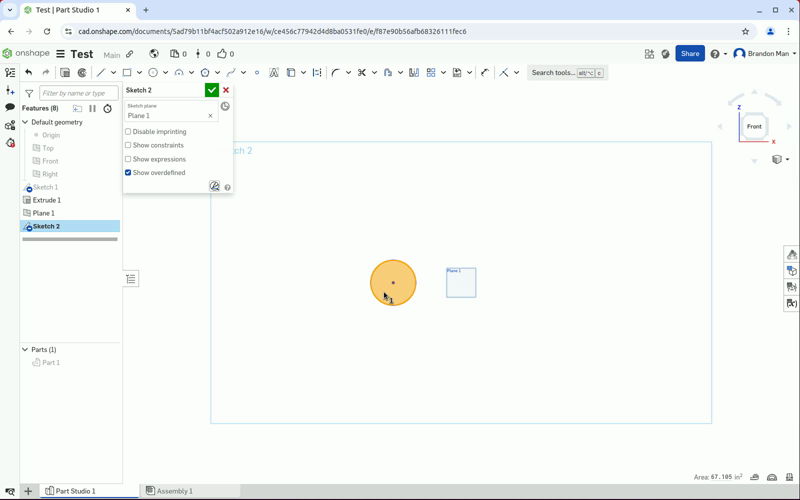
mouse_move(73, 352)
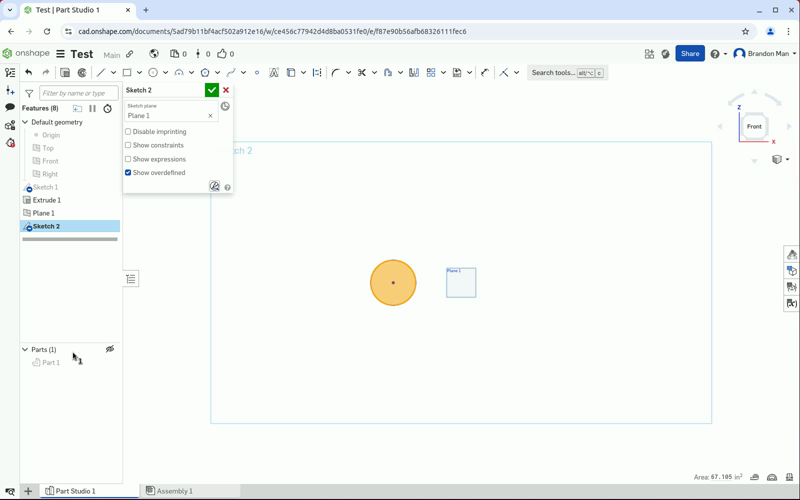
key(shift+y)
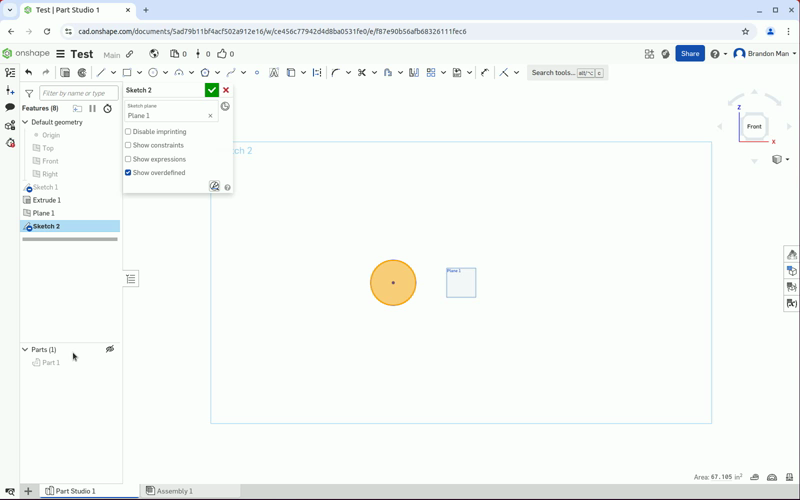
key(shift+e)
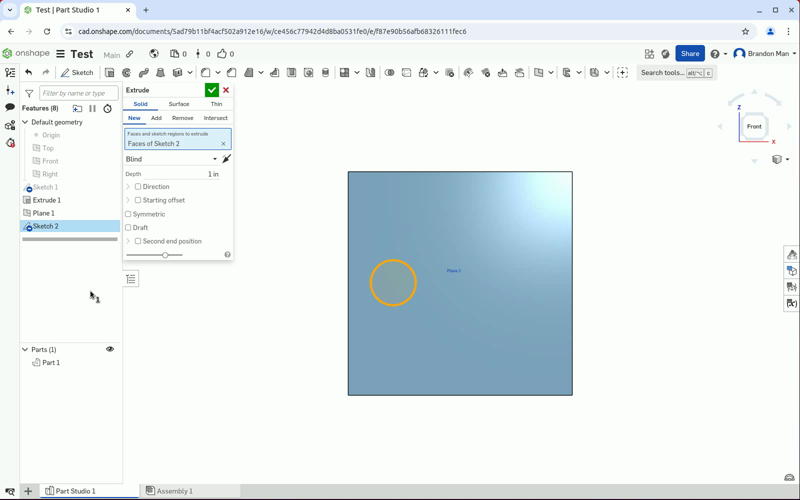
mouse_move(143, 106)
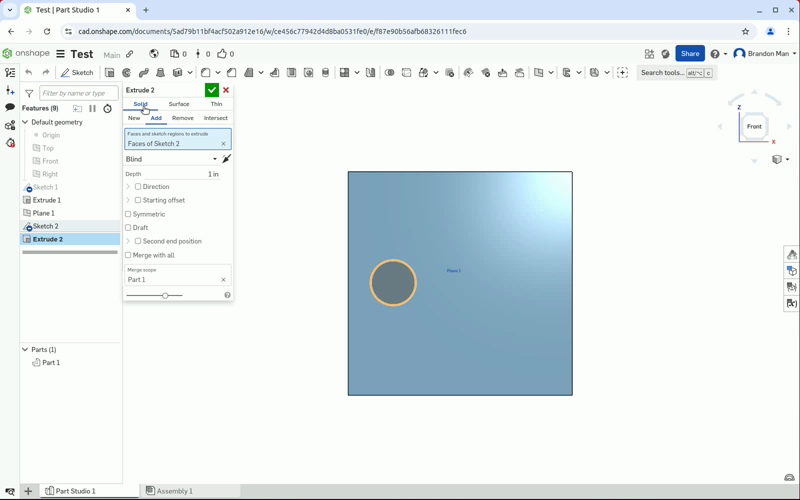
click(143, 106)
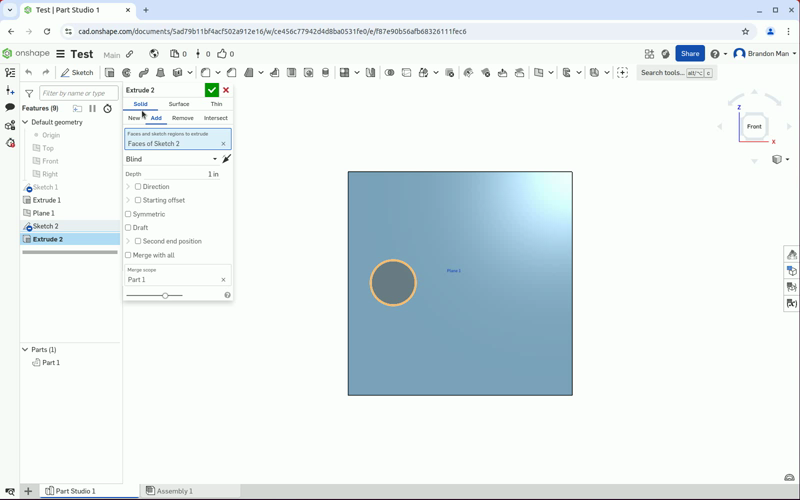
mouse_move(137, 120)
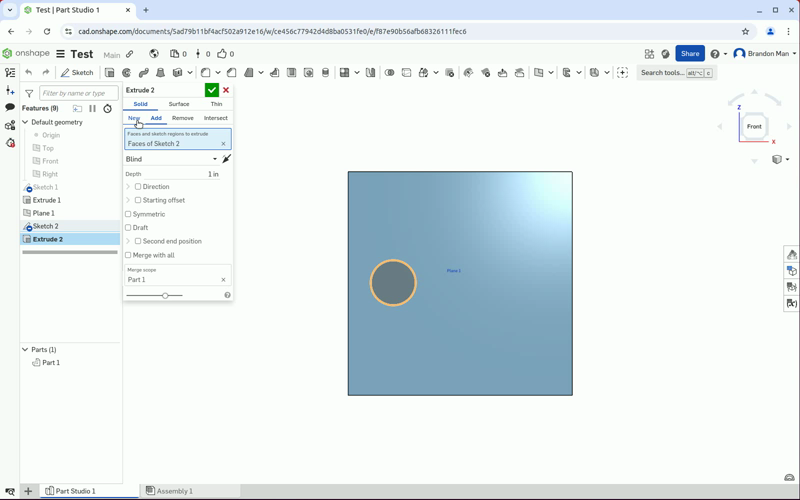
click(137, 120)
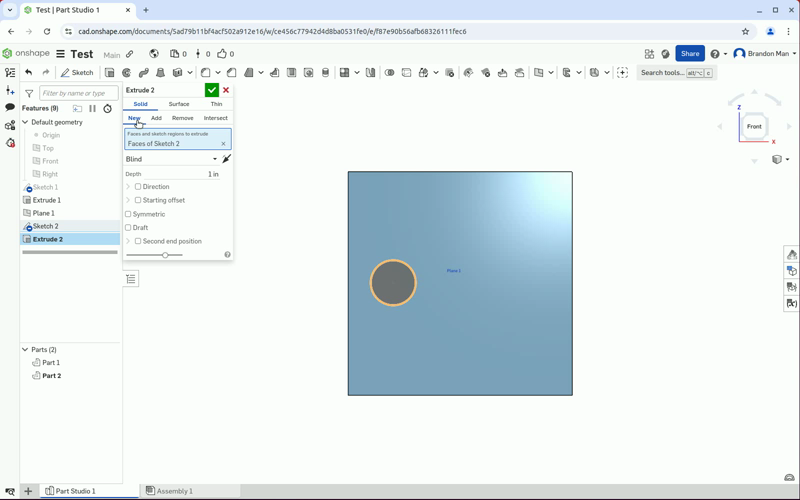
key(tab, 4)
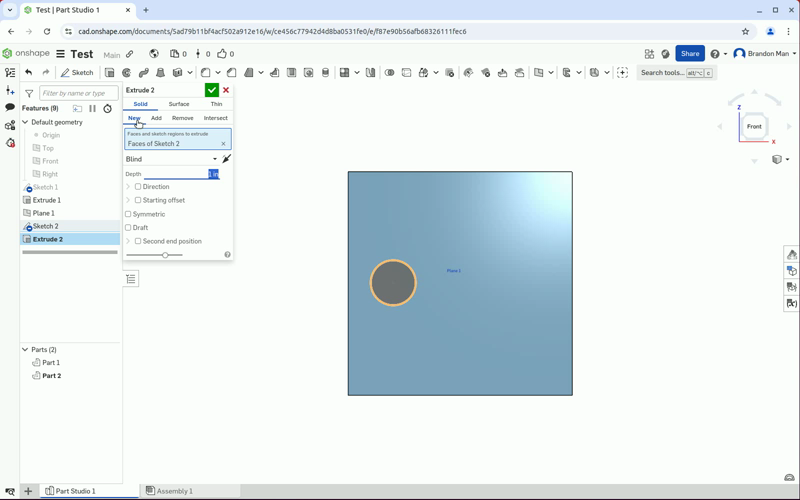
text(18.535)
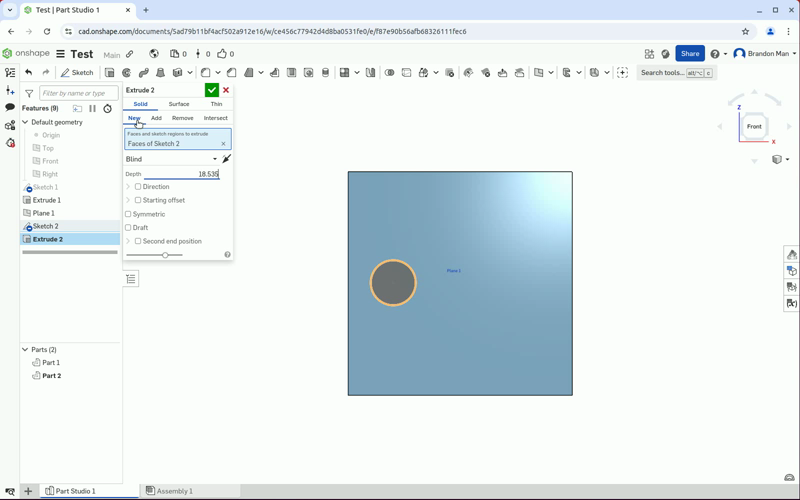
key(enter)
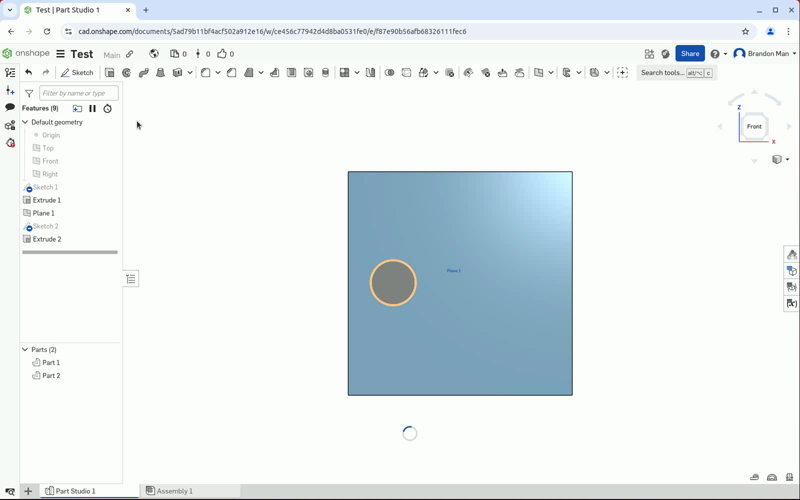
key(shift+h)
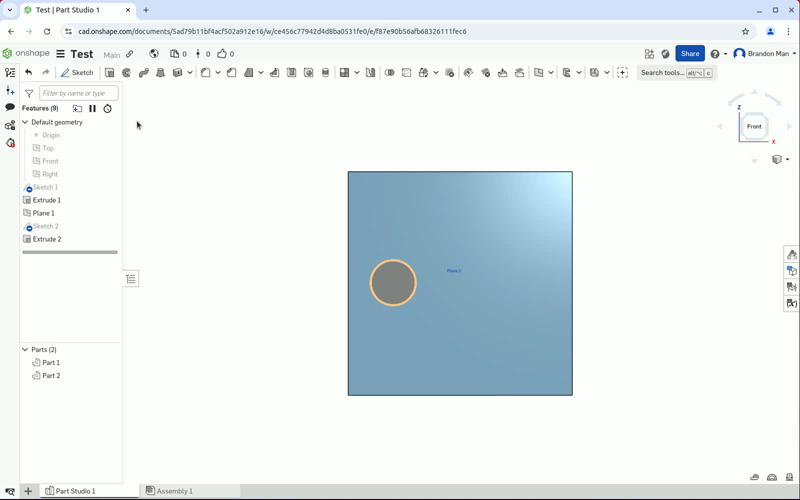
key(shift+h)
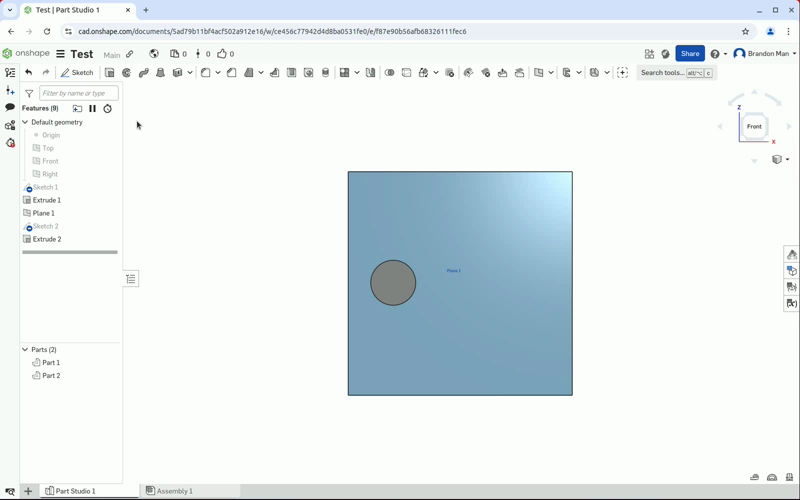
mouse_move(73, 189)
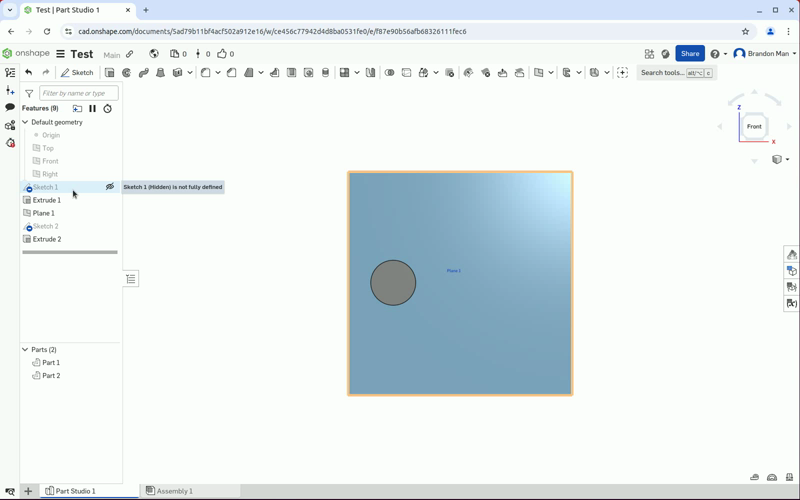
click(73, 189)
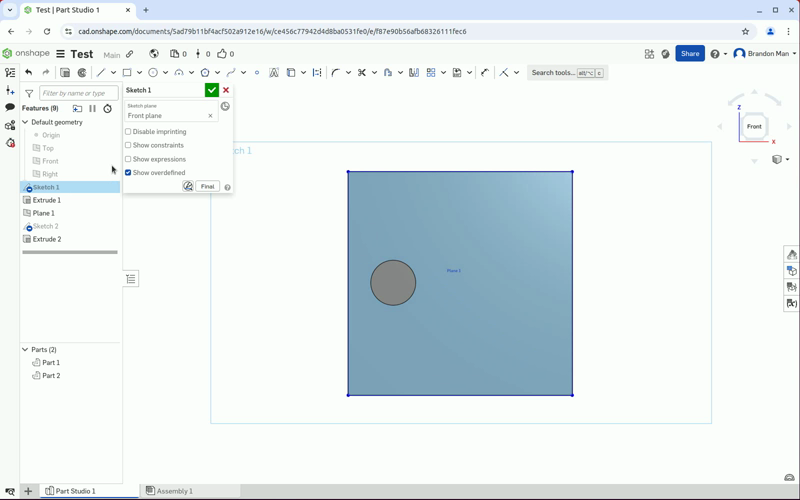
mouse_move(229, 92)
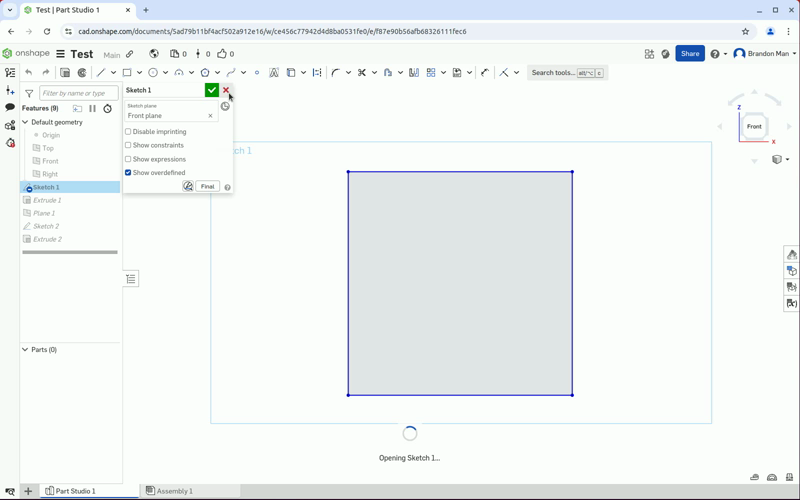
click(229, 92)
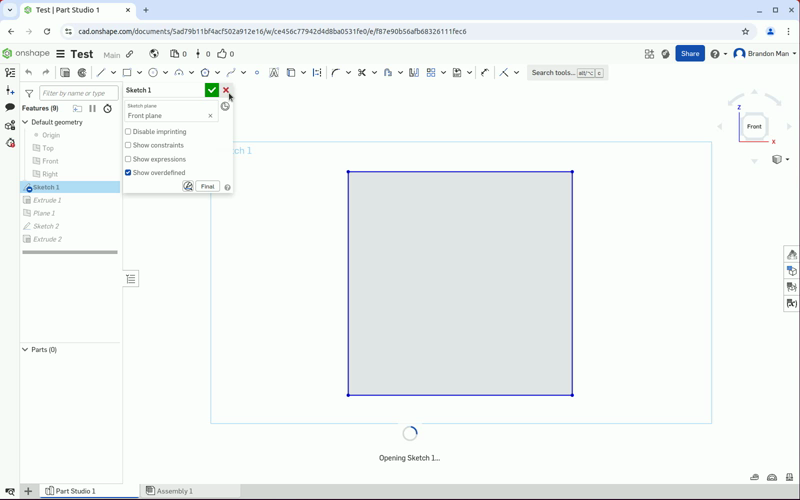
key(shift+s)
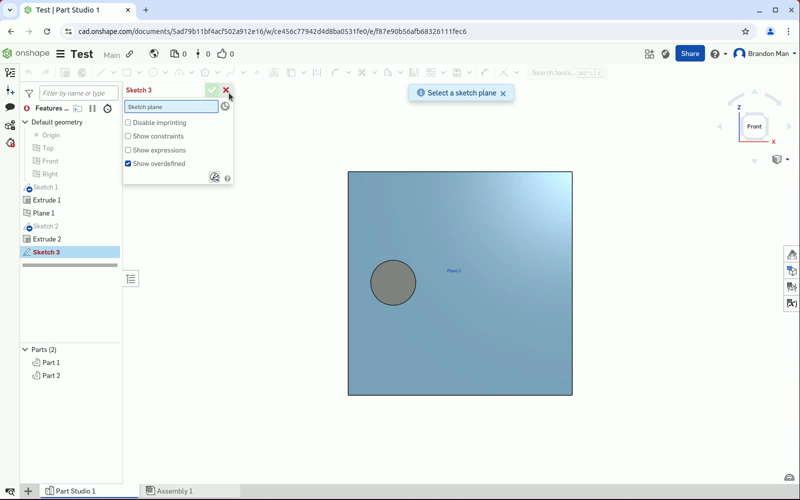
mouse_move(73, 215)
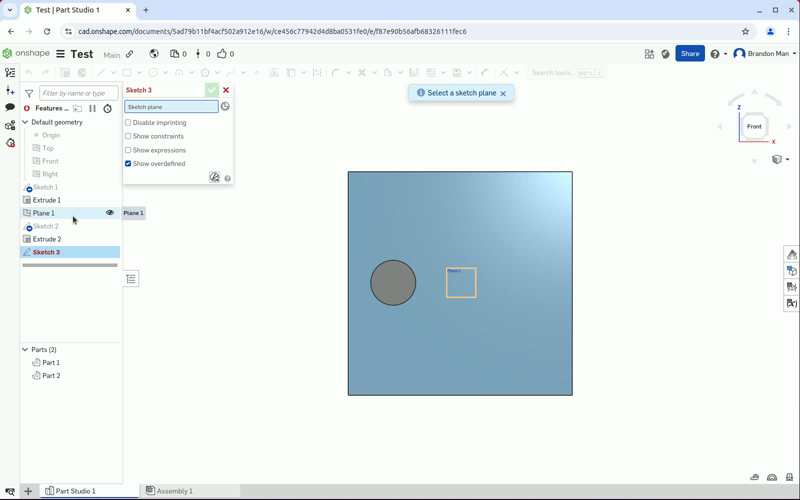
click(73, 215)
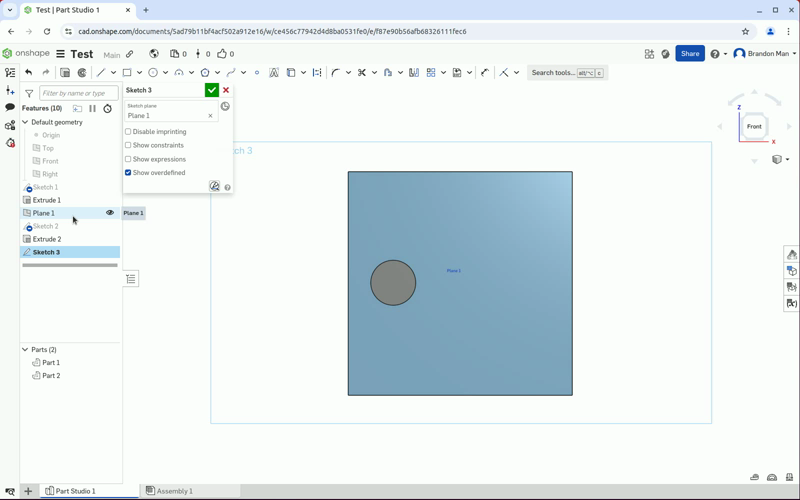
mouse_move(73, 352)
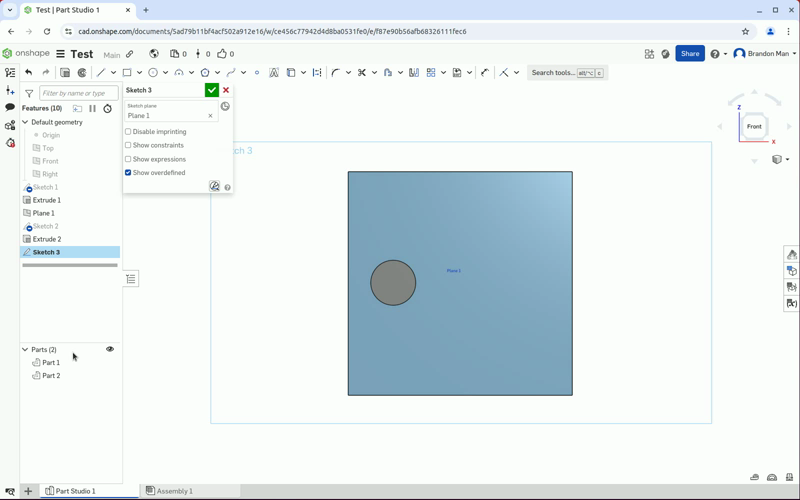
key(y)
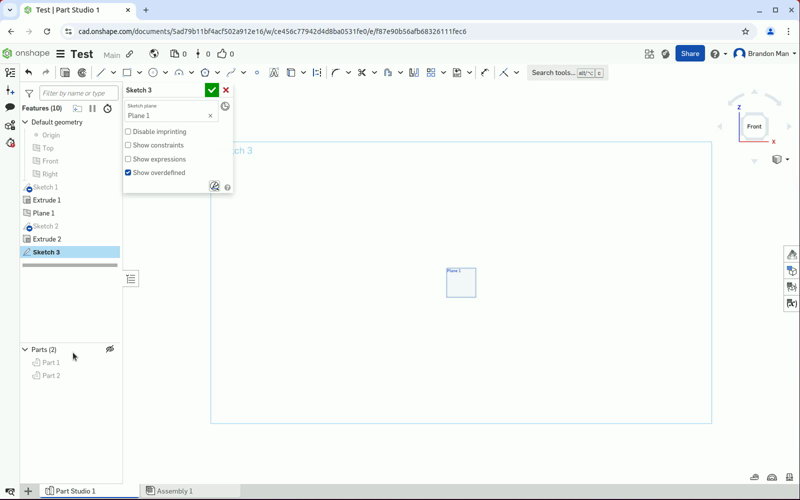
key(c)
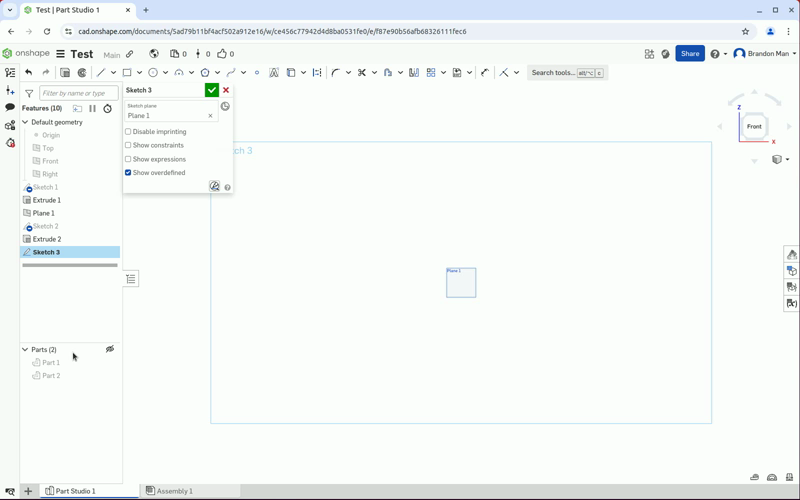
key_down(shift)
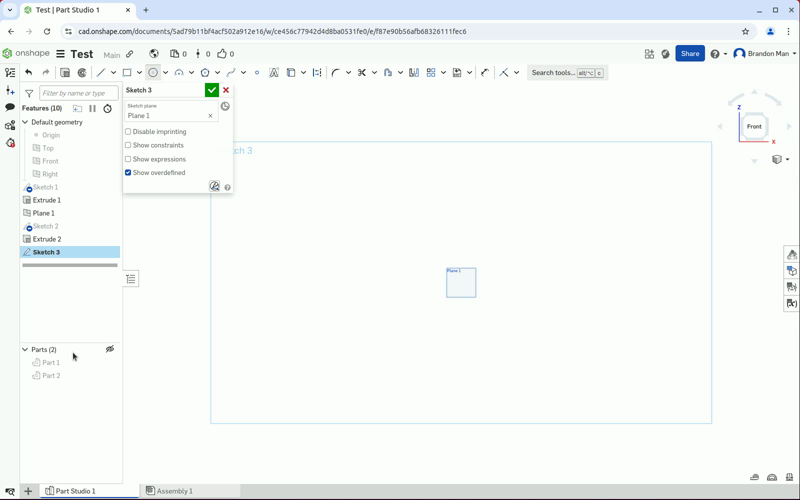
mouse_move(528, 282)
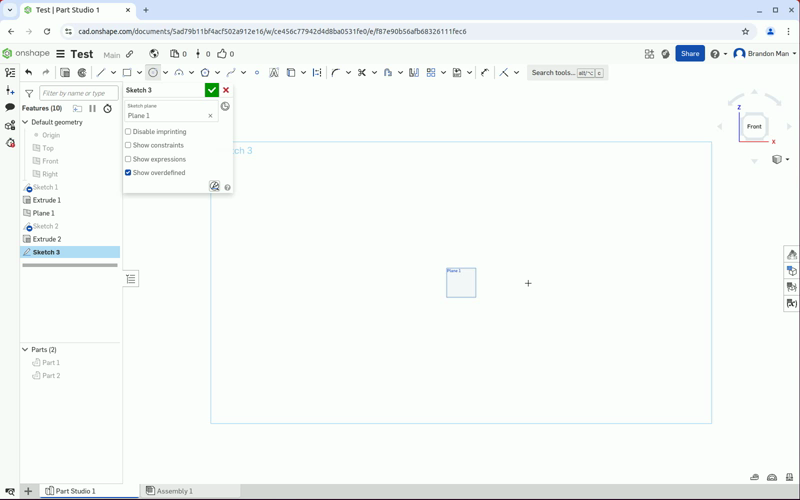
click(528, 282)
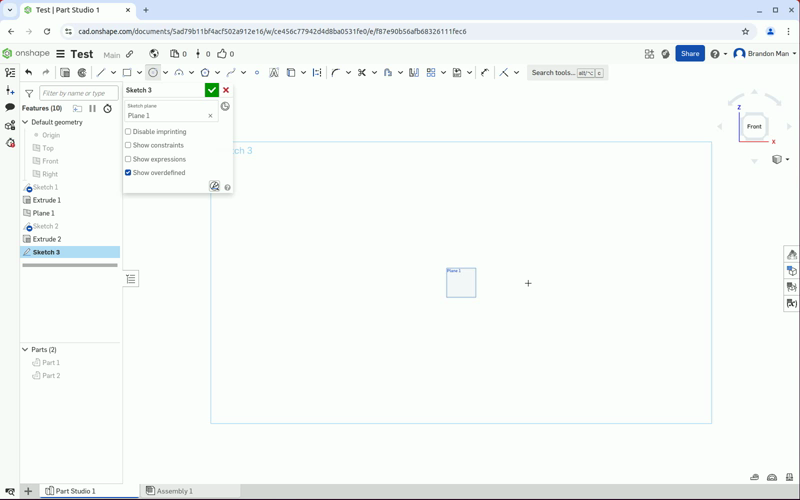
key_up(shift)
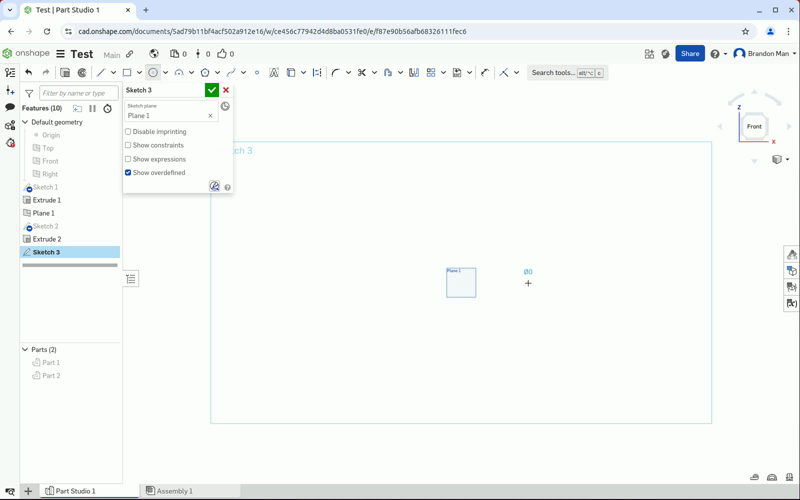
mouse_move(550, 282)
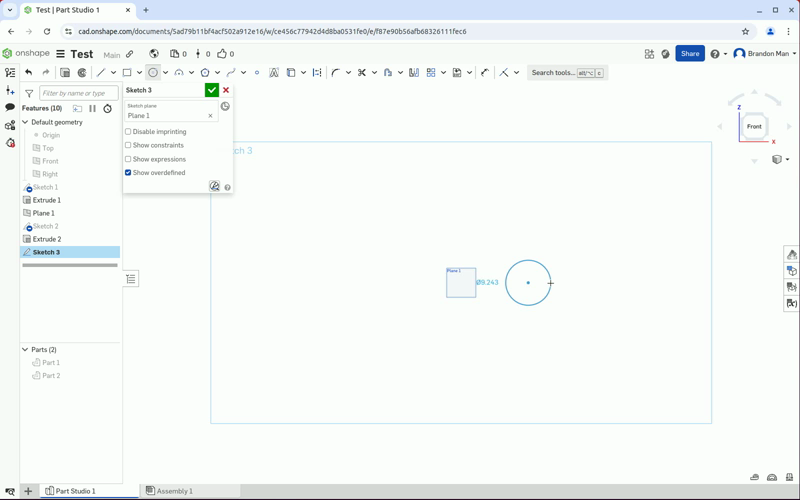
click(550, 282)
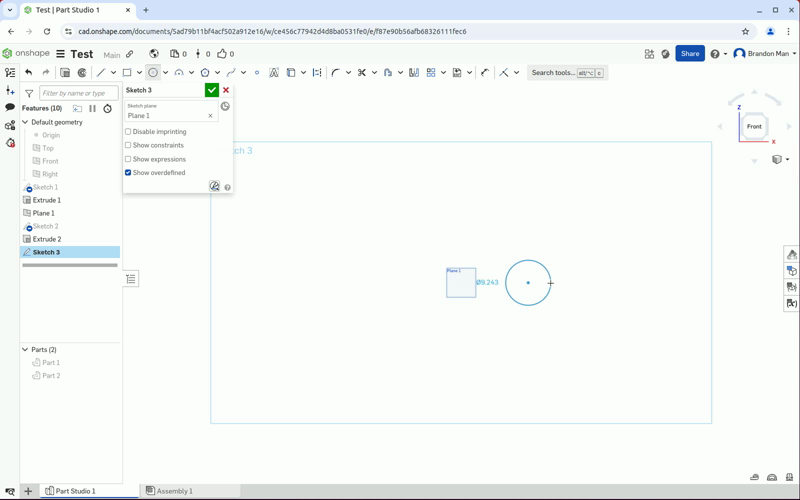
key(esc)
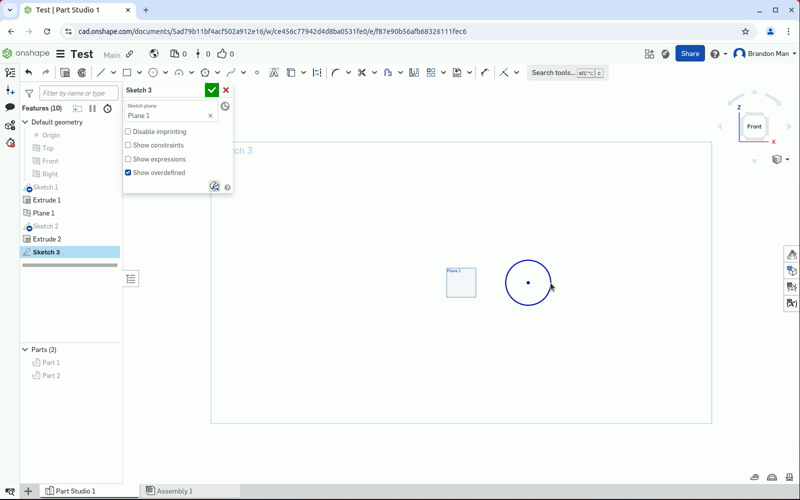
mouse_move(525, 271)
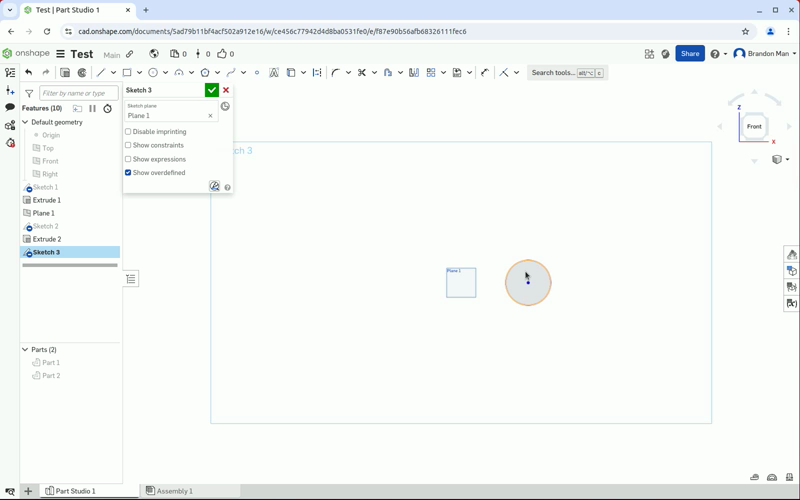
scroll(6)
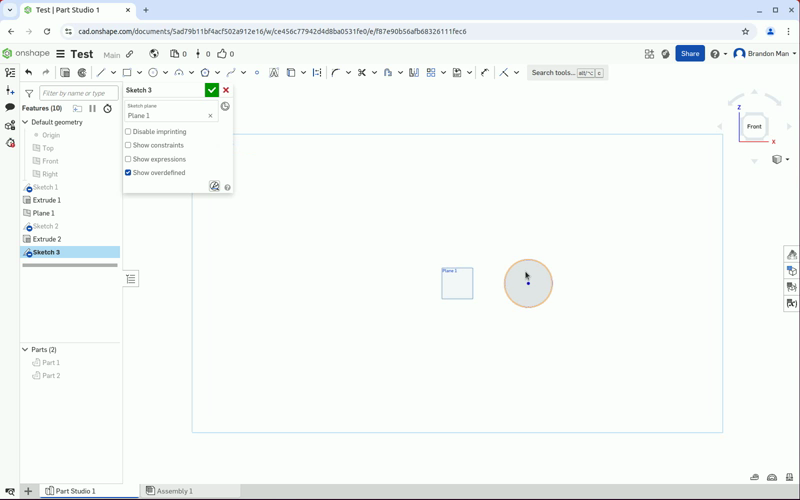
scroll(6)
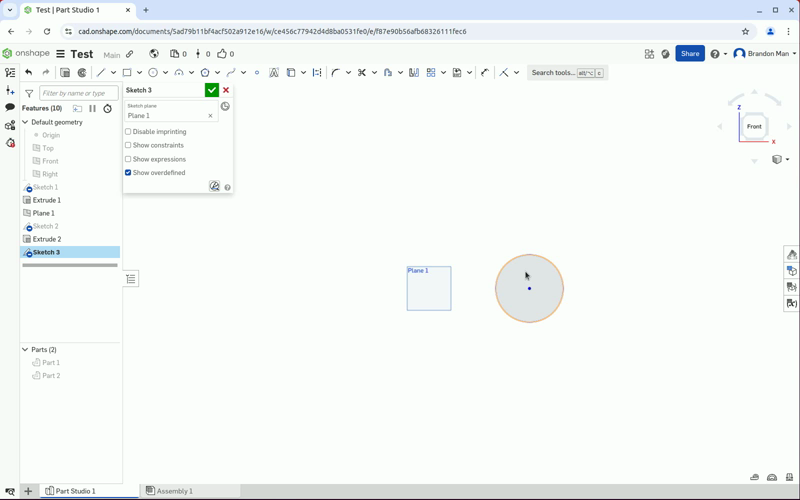
scroll(6)
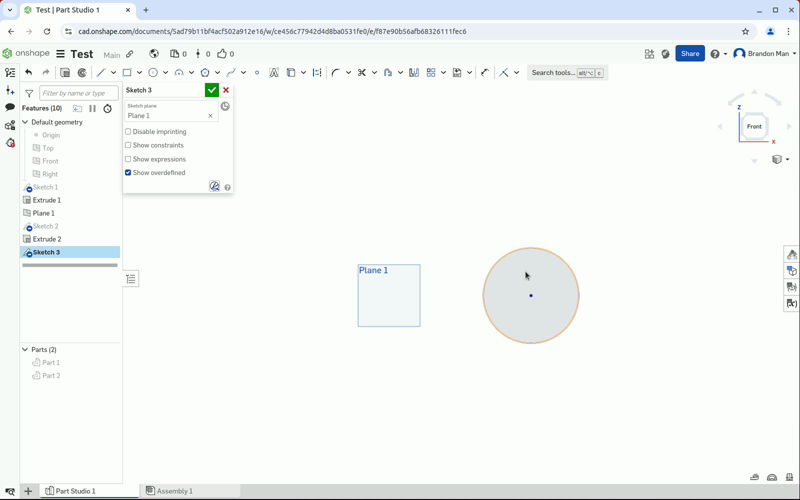
scroll(6)
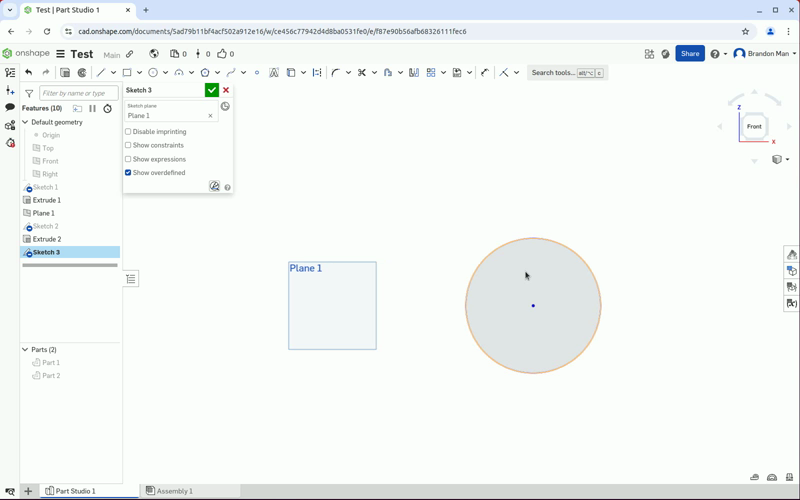
scroll(6)
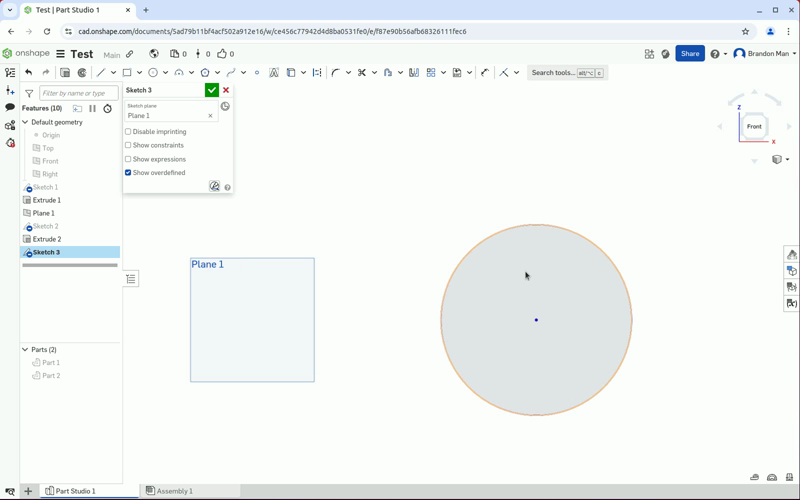
scroll(6)
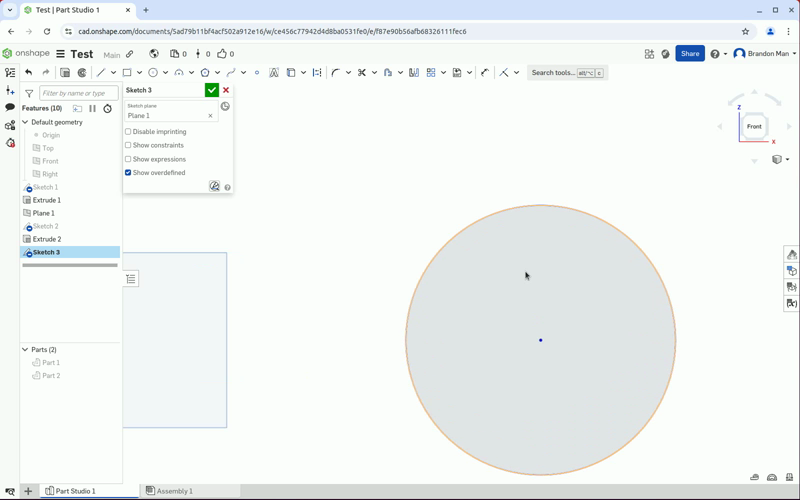
scroll(6)
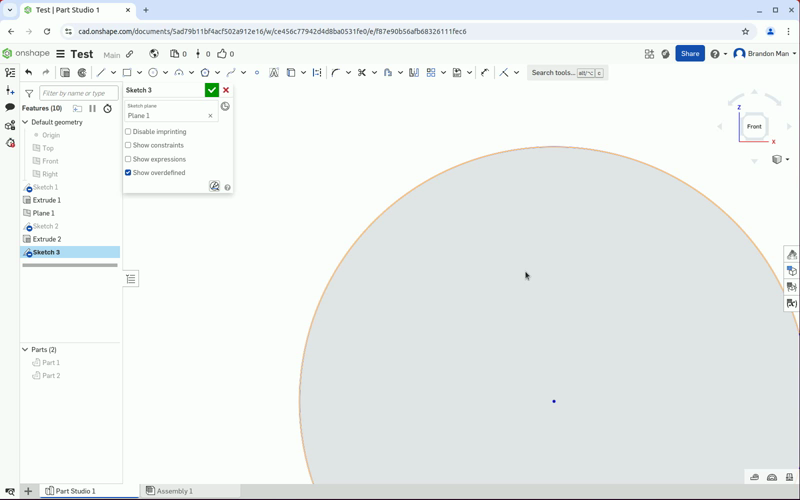
click(525, 271)
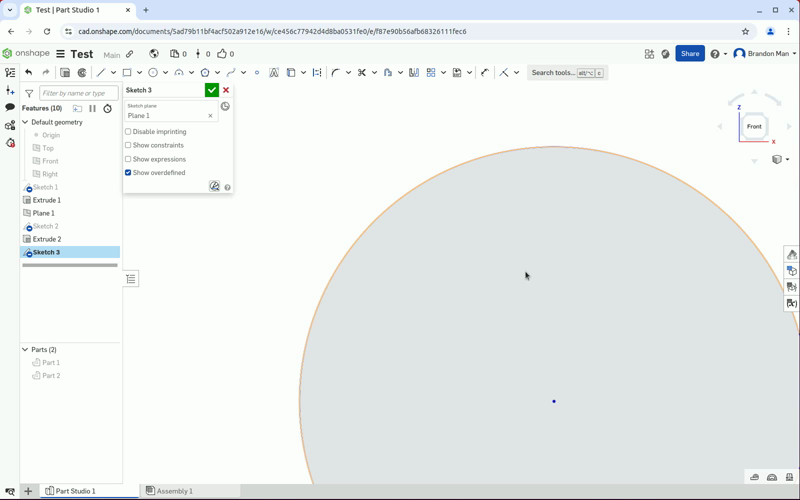
scroll(-6)
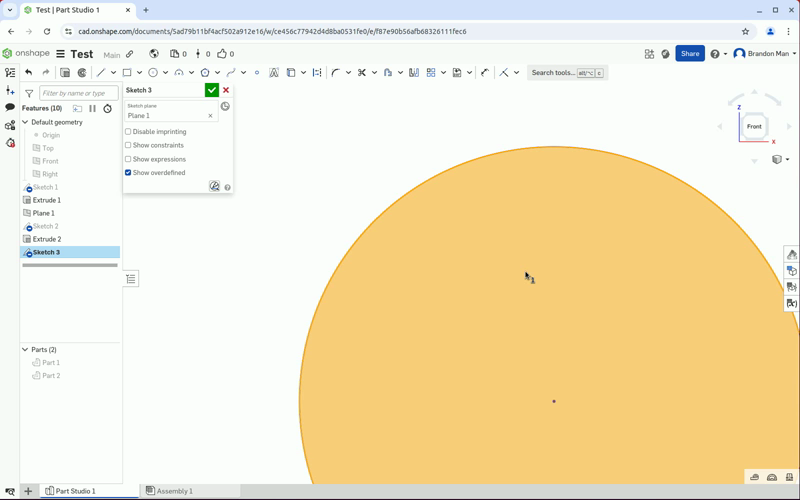
scroll(-6)
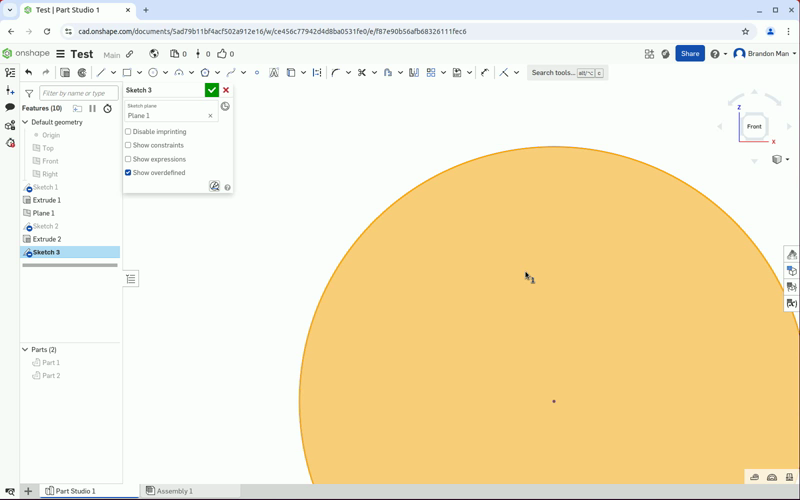
scroll(-6)
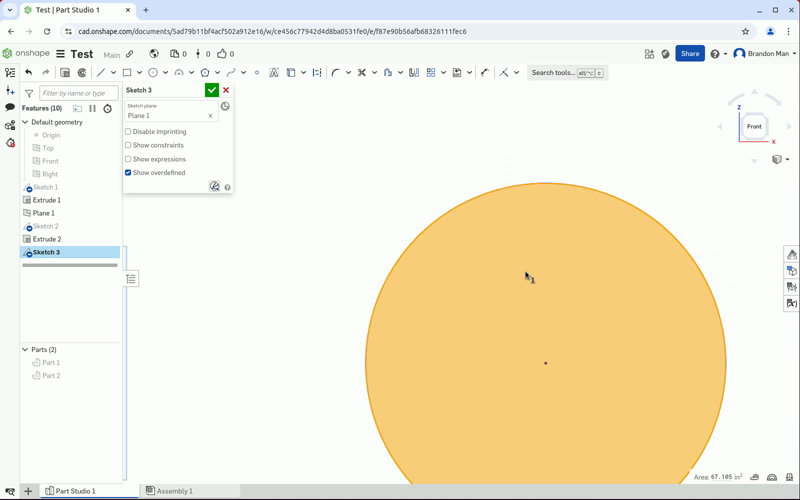
scroll(-6)
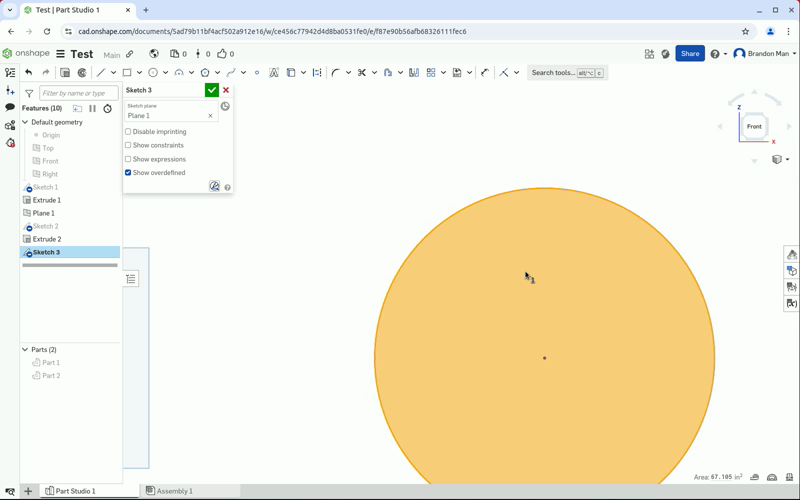
scroll(-6)
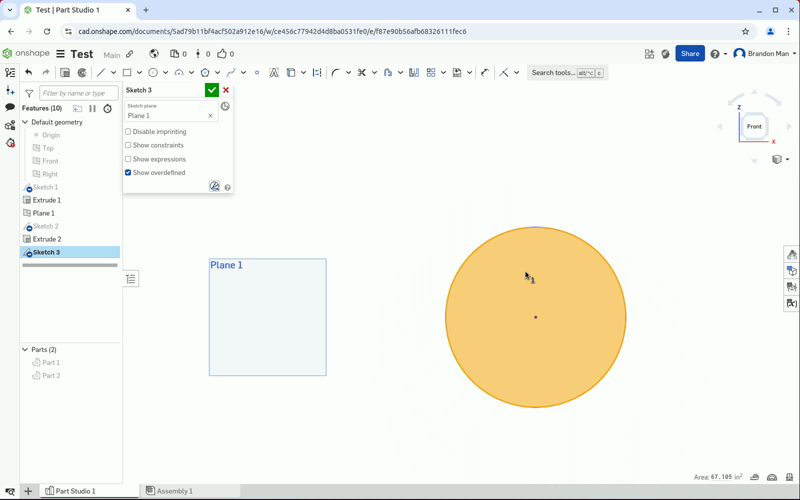
scroll(-6)
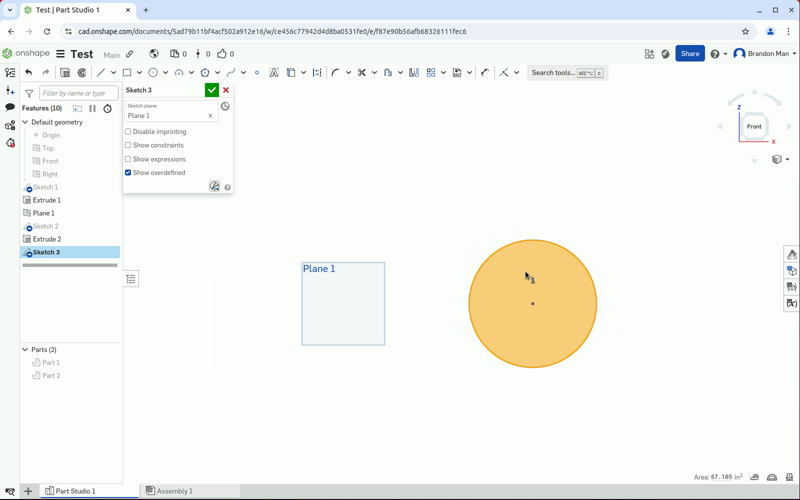
scroll(-6)
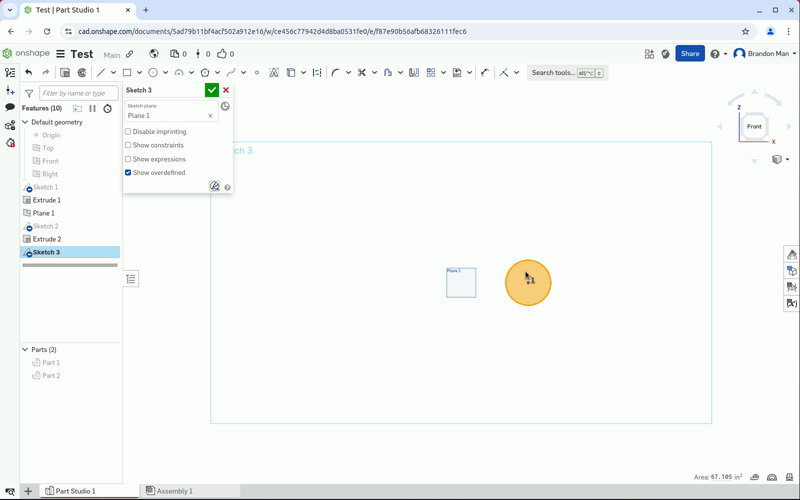
mouse_move(73, 352)
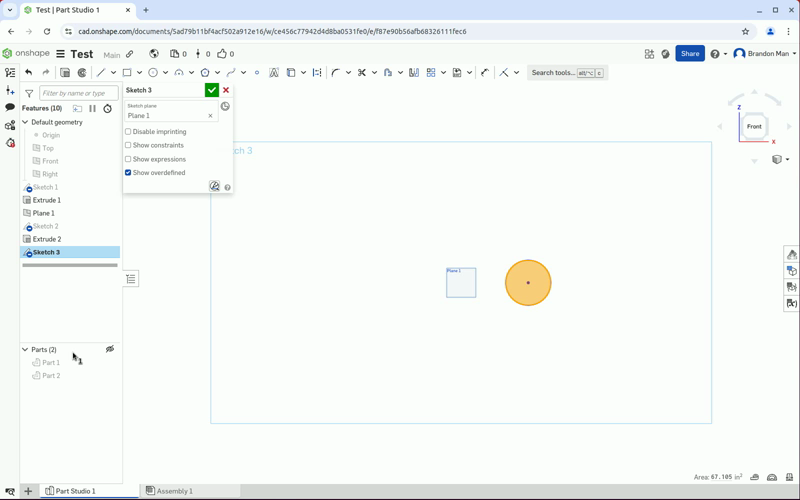
key(shift+y)
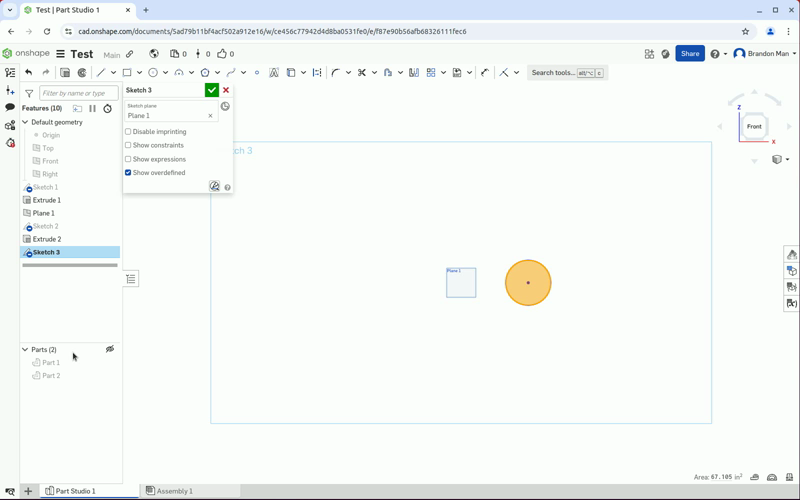
key(shift+e)
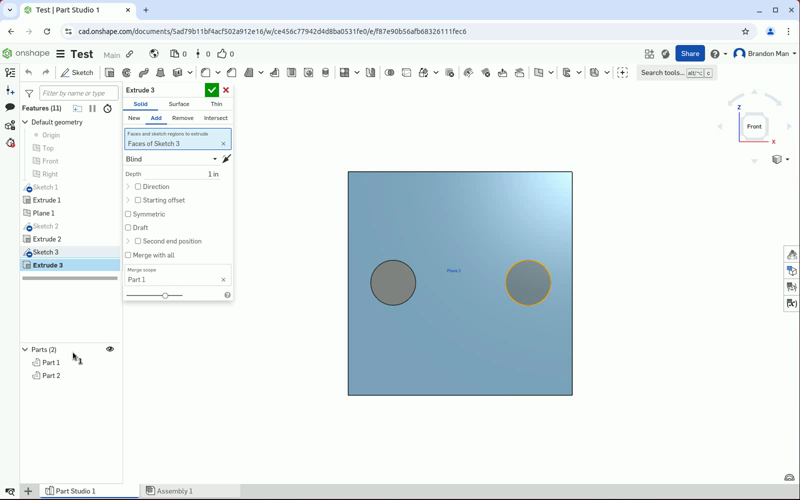
mouse_move(143, 106)
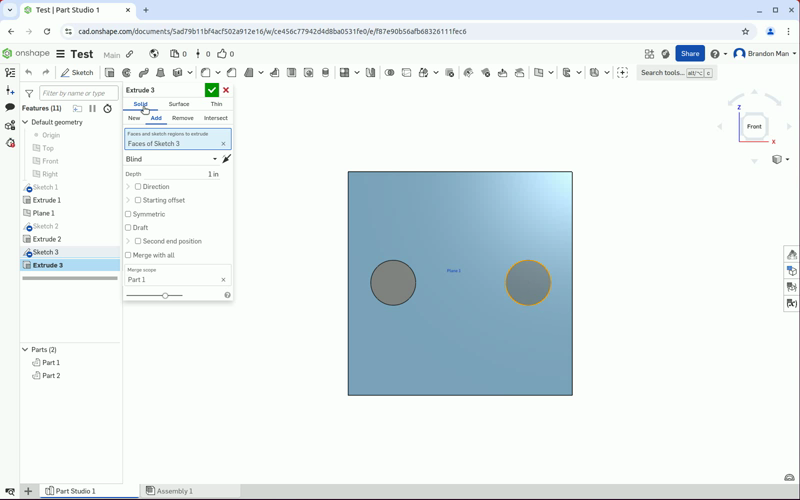
click(143, 106)
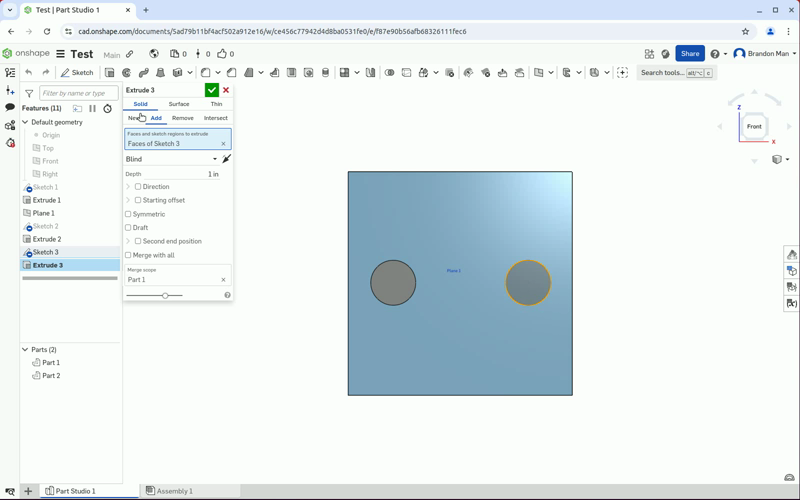
mouse_move(137, 120)
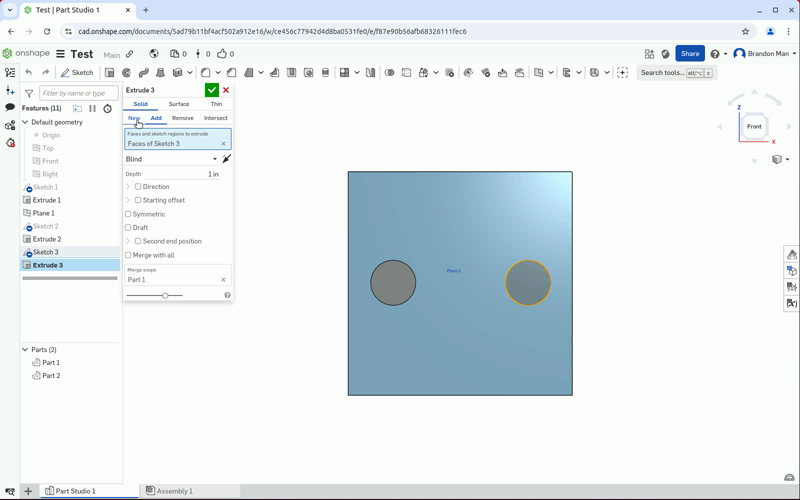
click(137, 120)
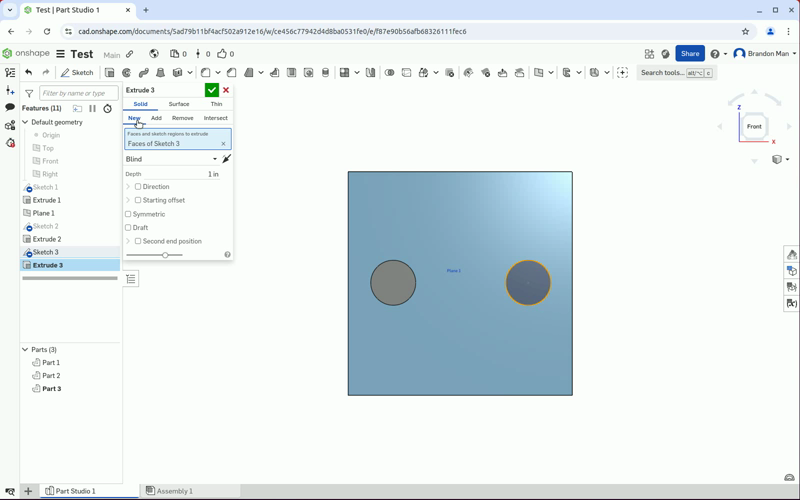
key(tab, 4)
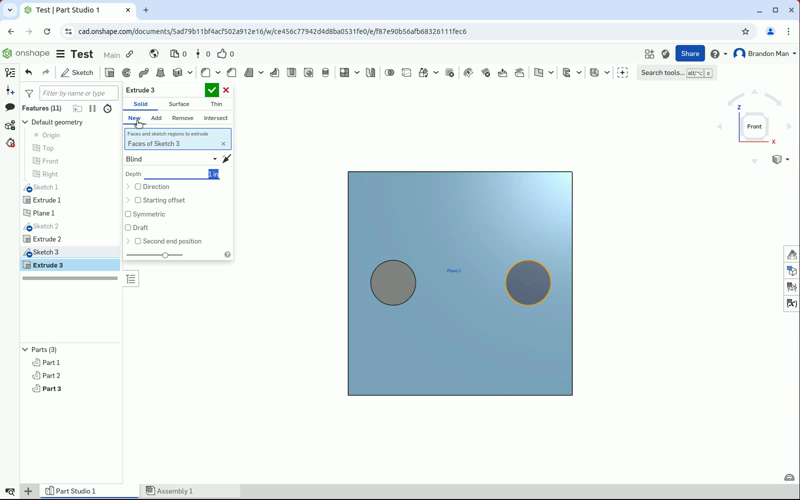
text(18.535)
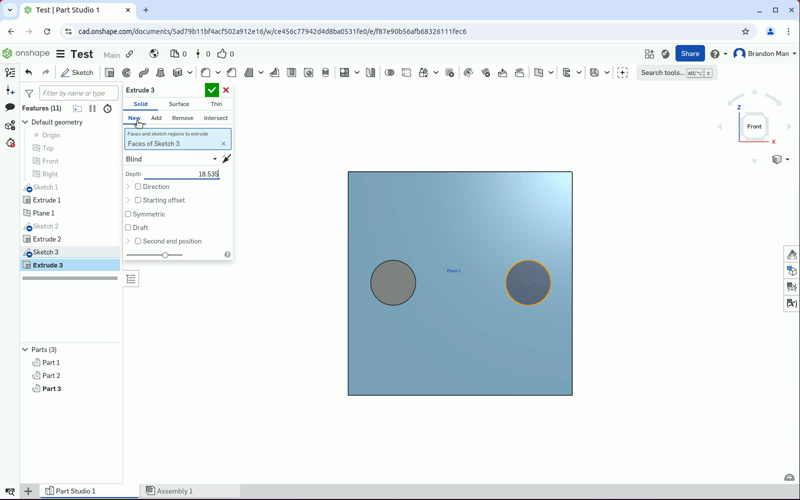
key(enter)
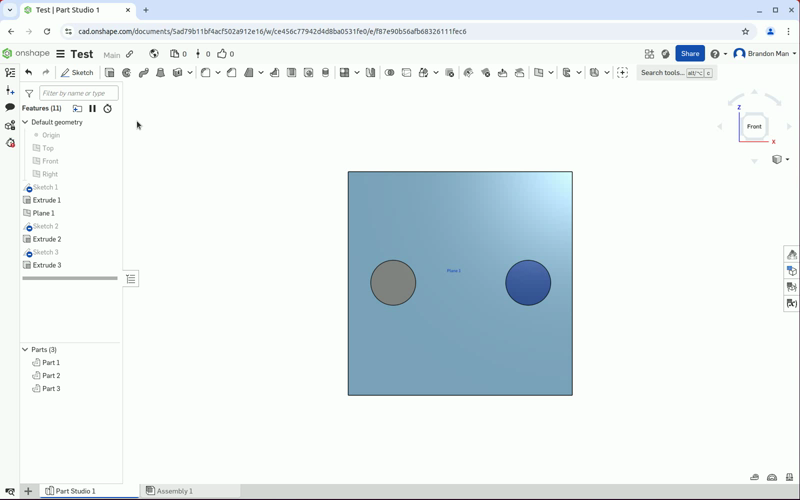
key(shift+h)
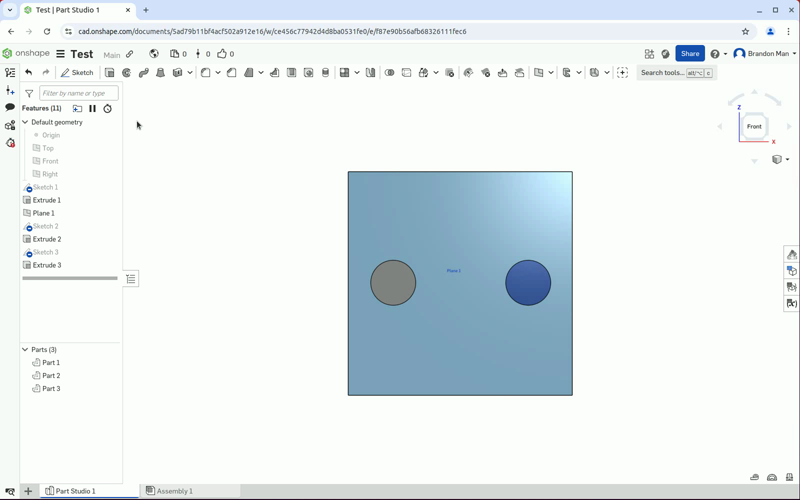
key(shift+h)
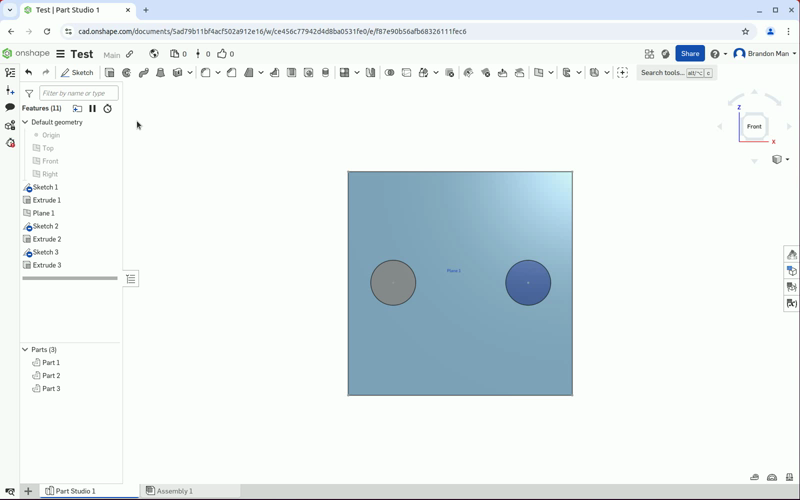
key(shift+7)
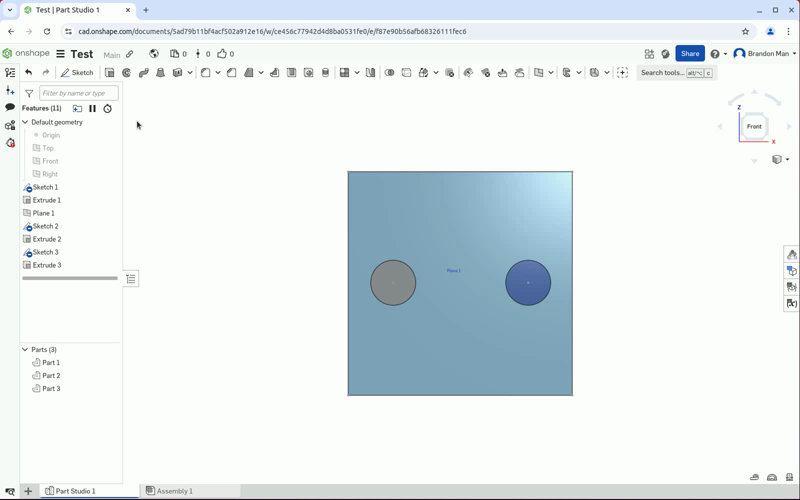
key(left, 2)
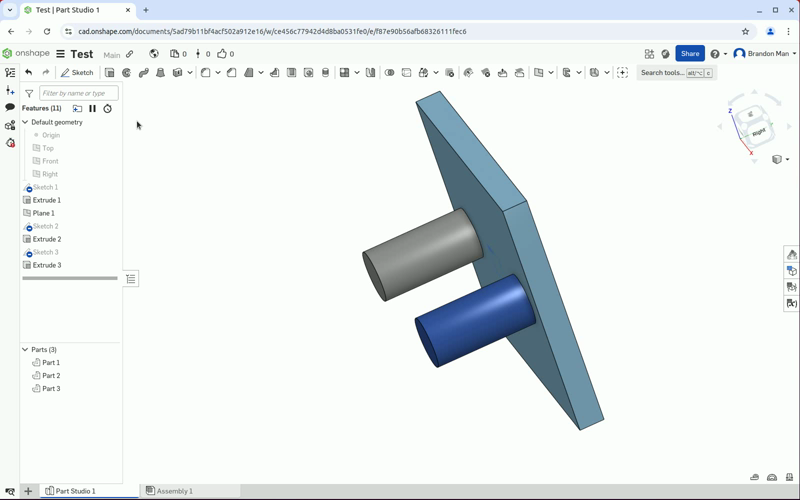
key(down, 2)
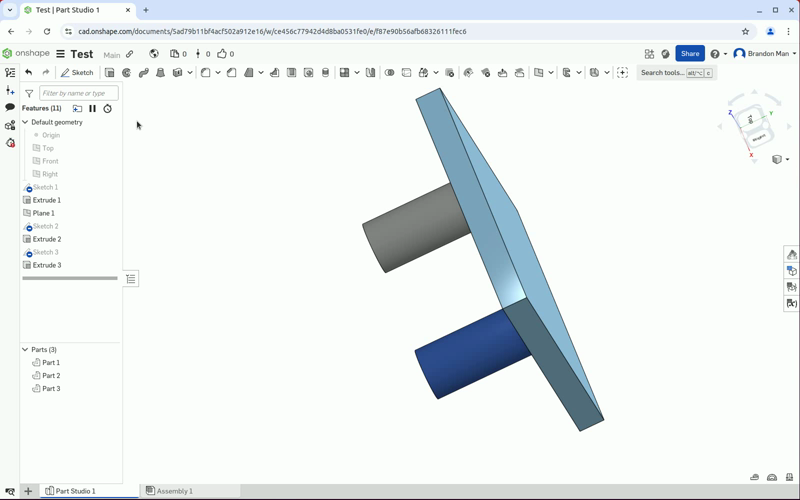
key(up, 2)
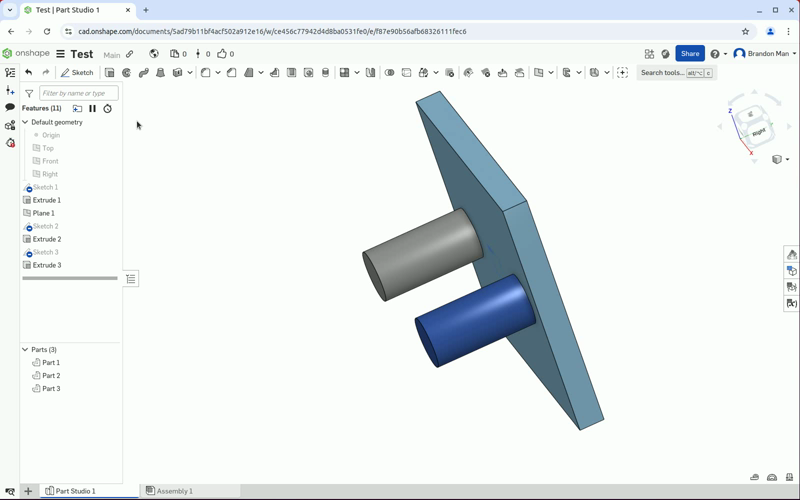
key(right, 2)
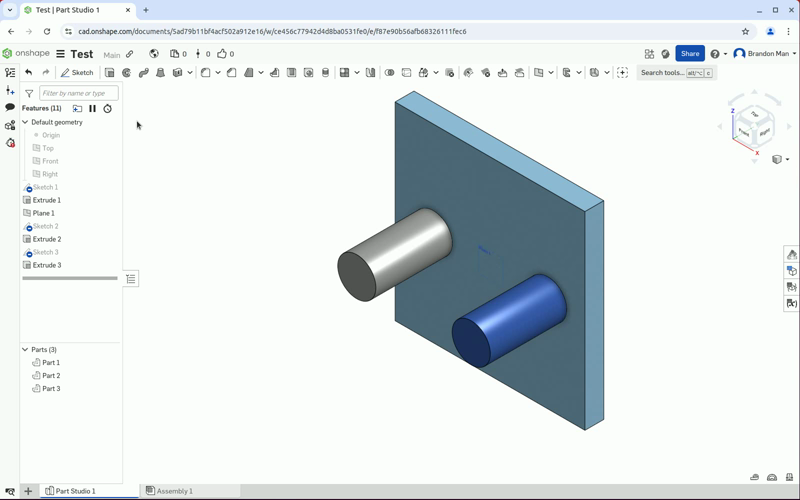
mouse_move(73, 189)
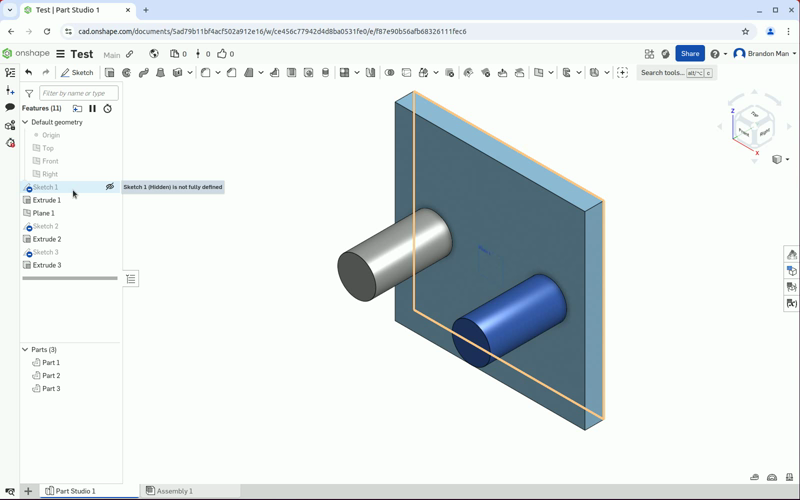
click(73, 189)